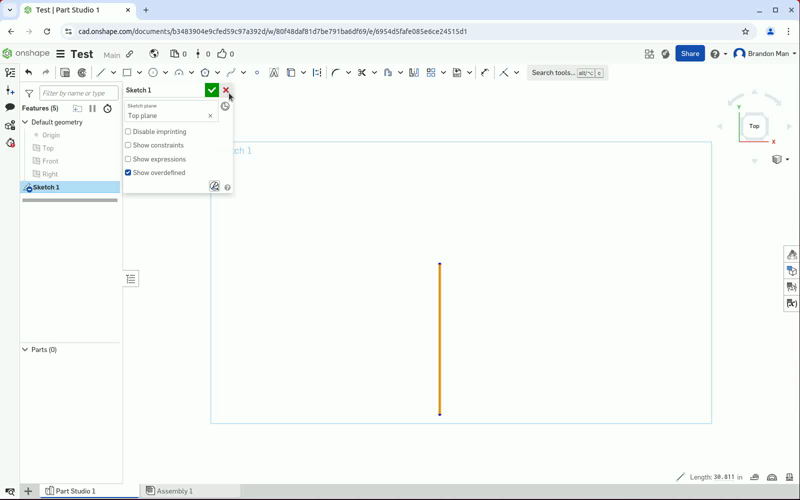
key(shift+h)
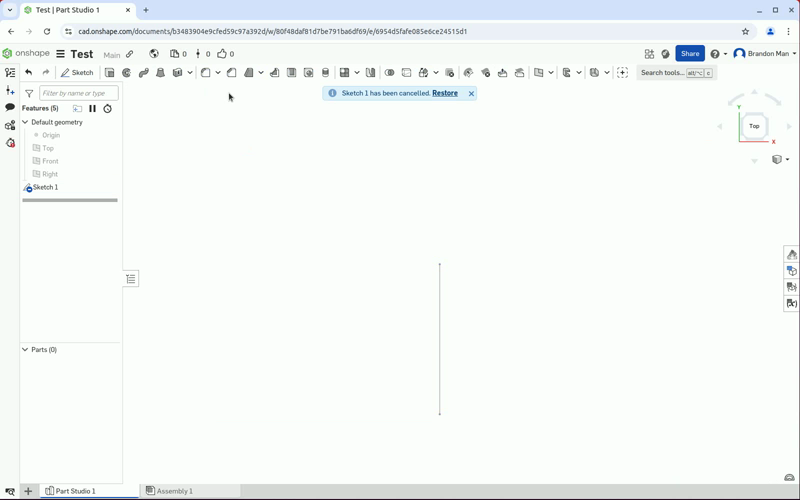
key(shift+s)
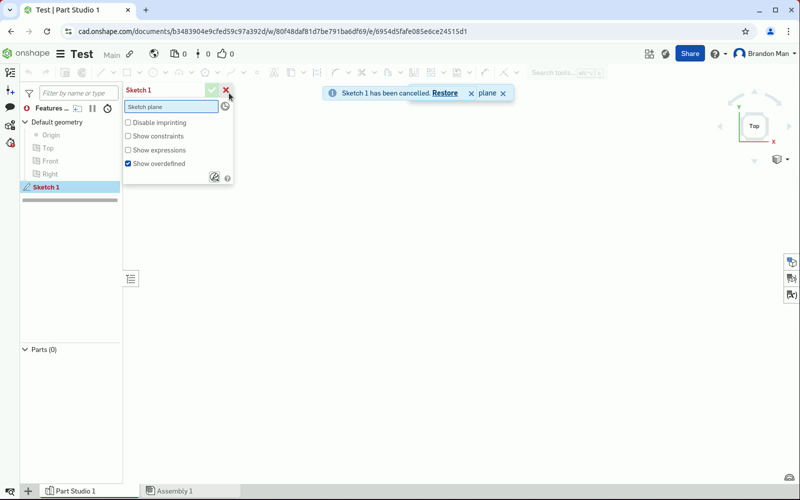
mouse_move(73, 150)
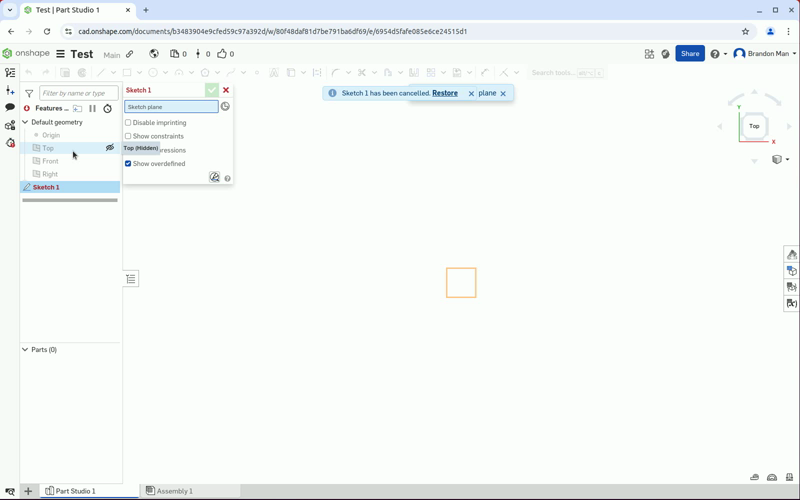
click(73, 150)
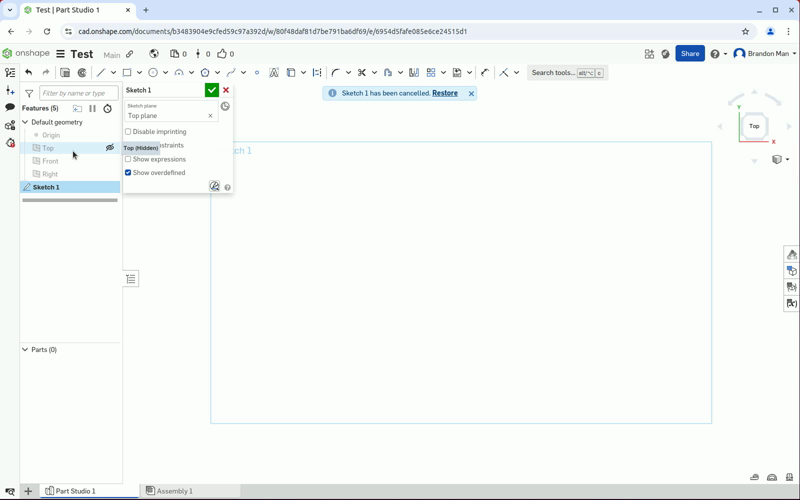
mouse_move(73, 352)
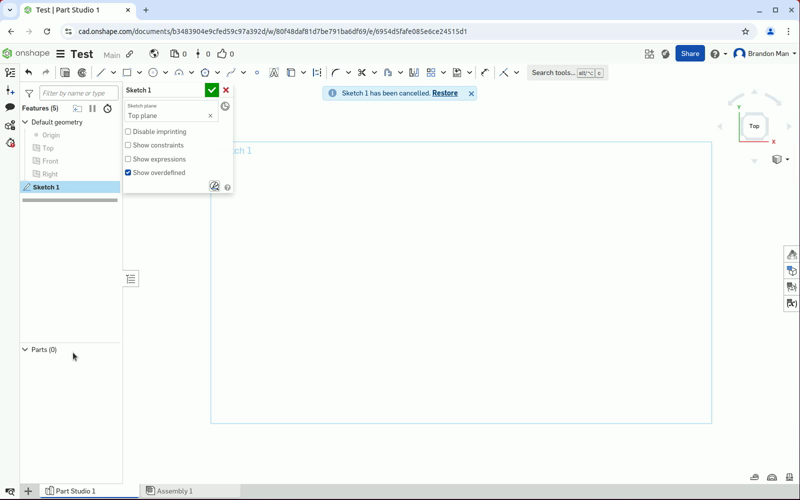
key(y)
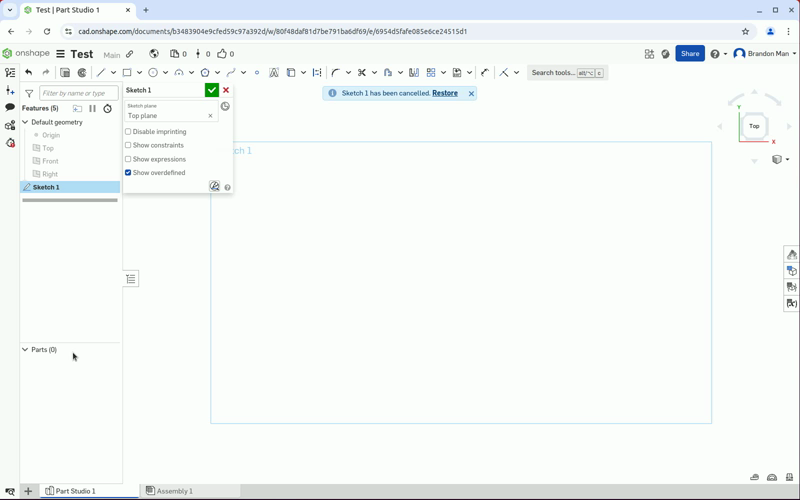
key(l)
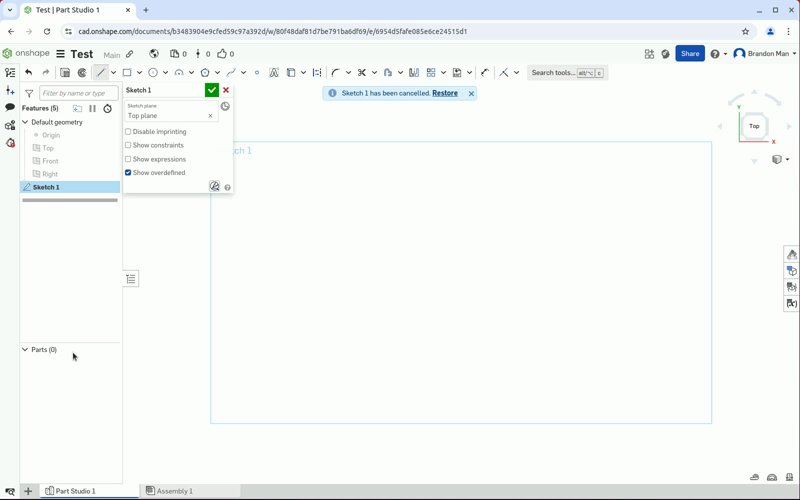
key_down(shift)
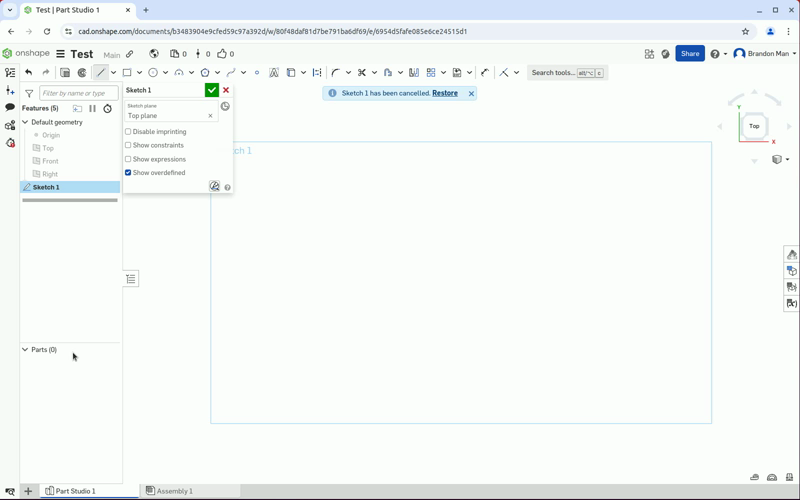
mouse_move(422, 333)
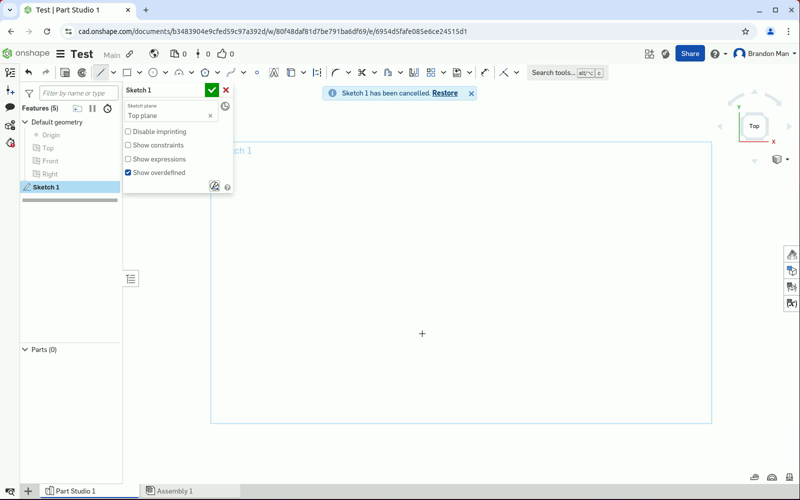
click(422, 333)
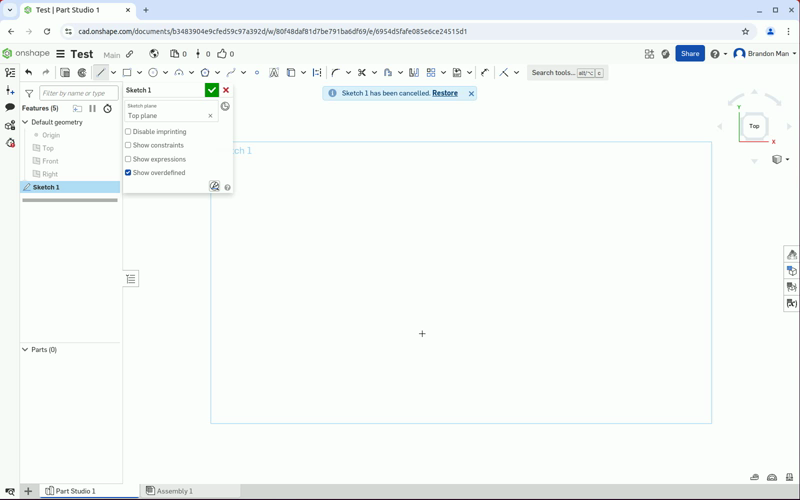
key_up(shift)
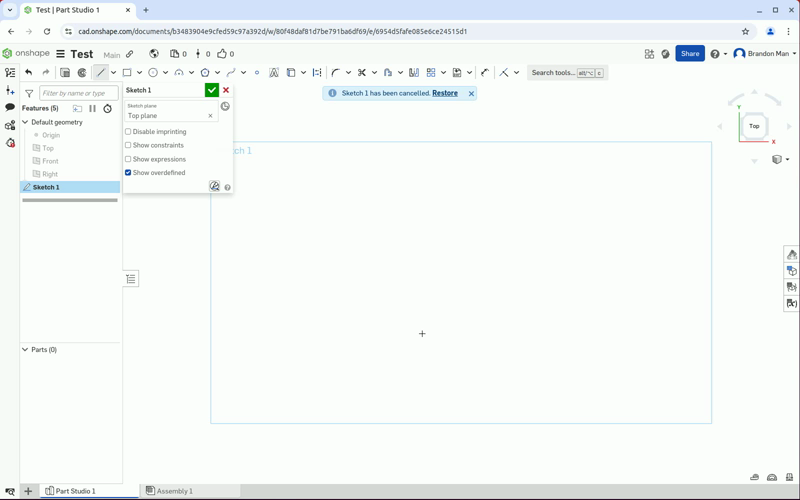
key_down(shift)
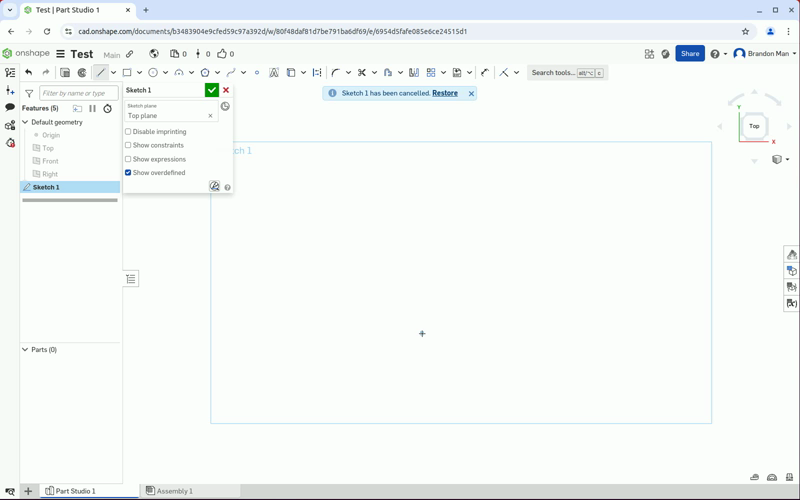
mouse_move(534, 333)
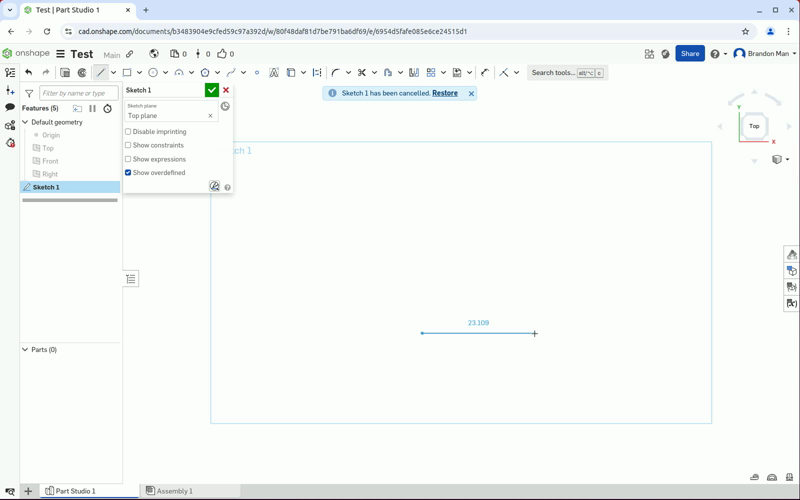
click(534, 333)
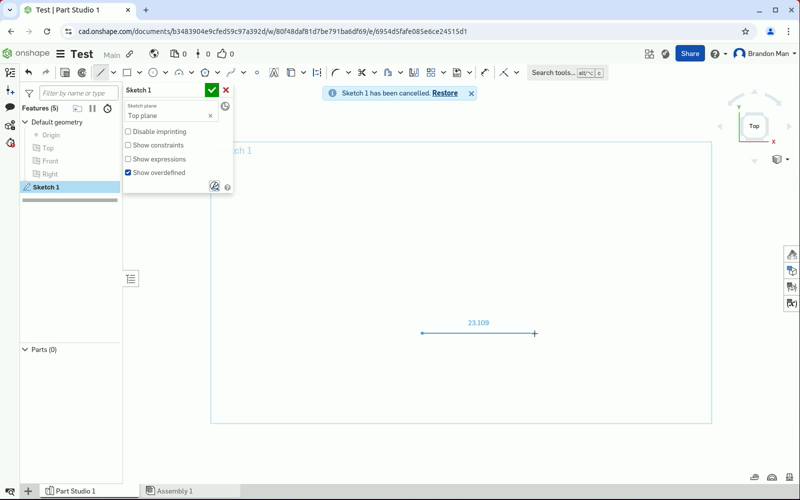
key_up(shift)
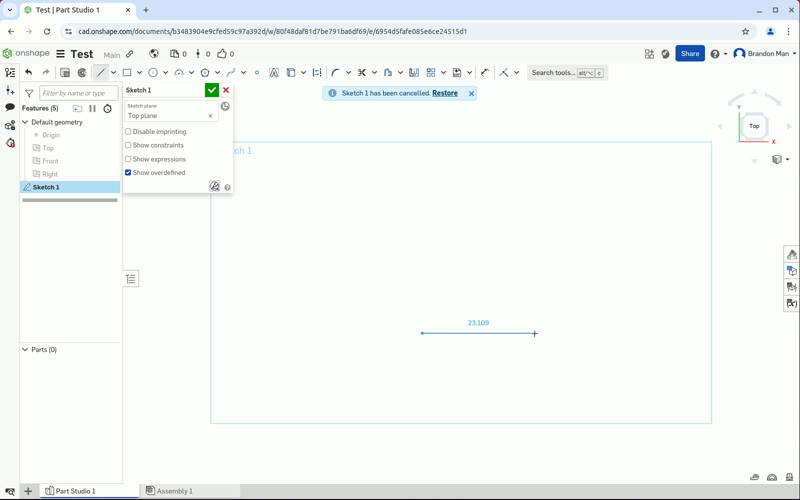
key_down(shift)
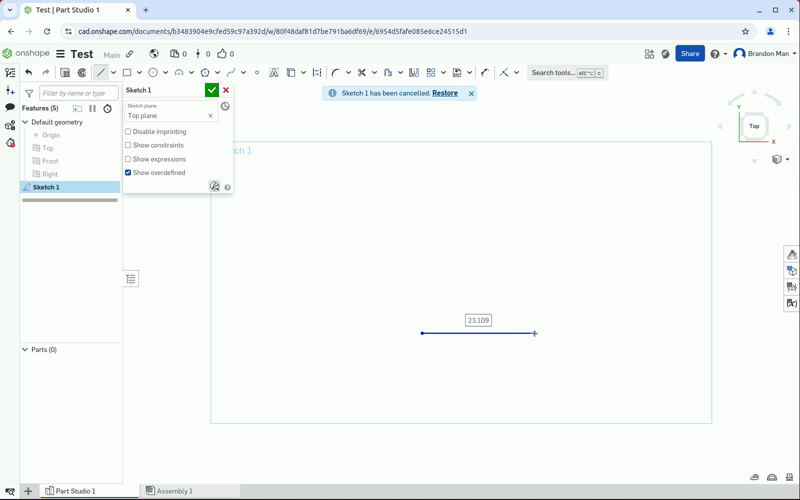
mouse_move(564, 333)
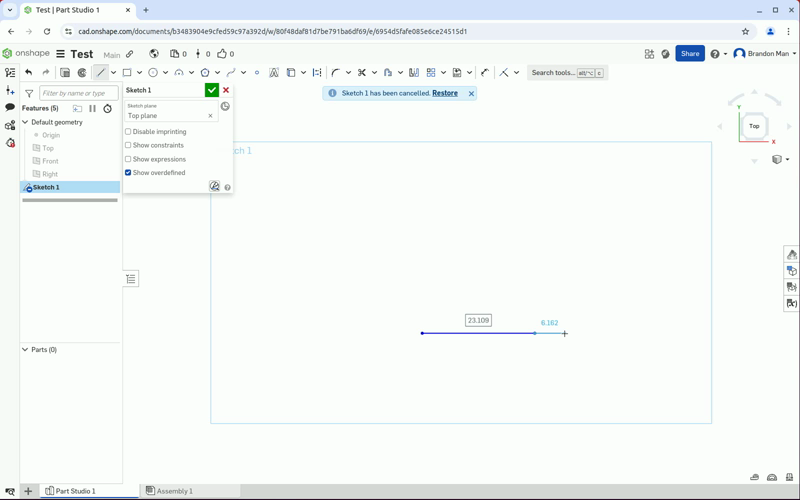
mouse_move(534, 295)
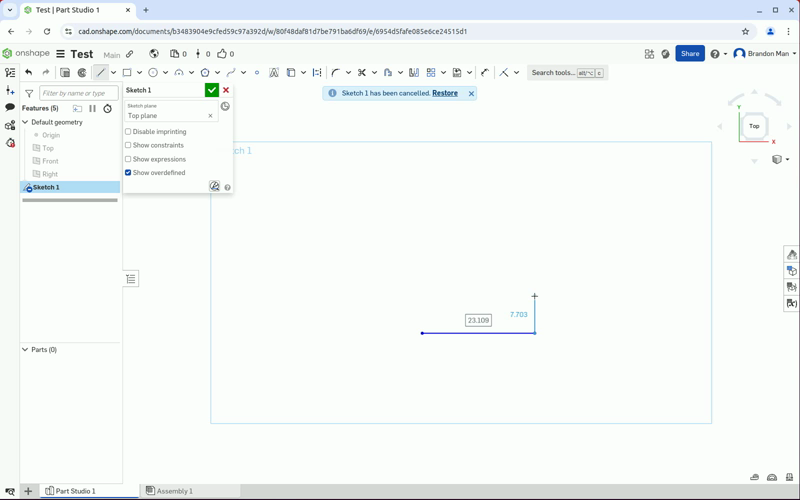
click(534, 295)
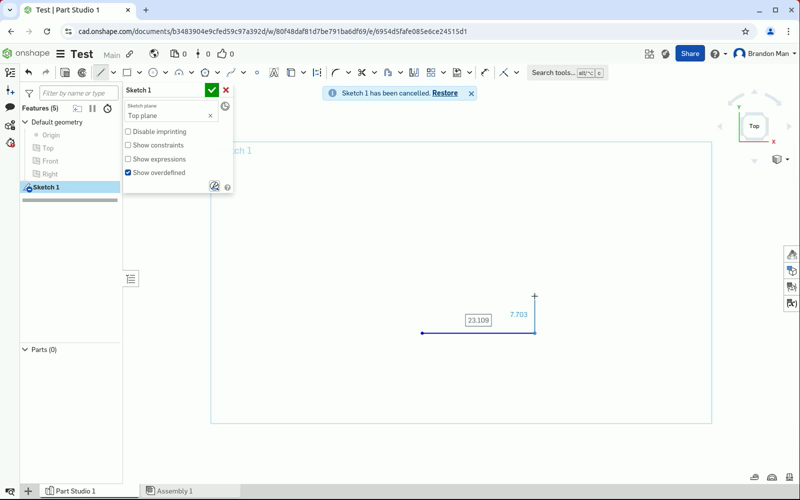
key_up(shift)
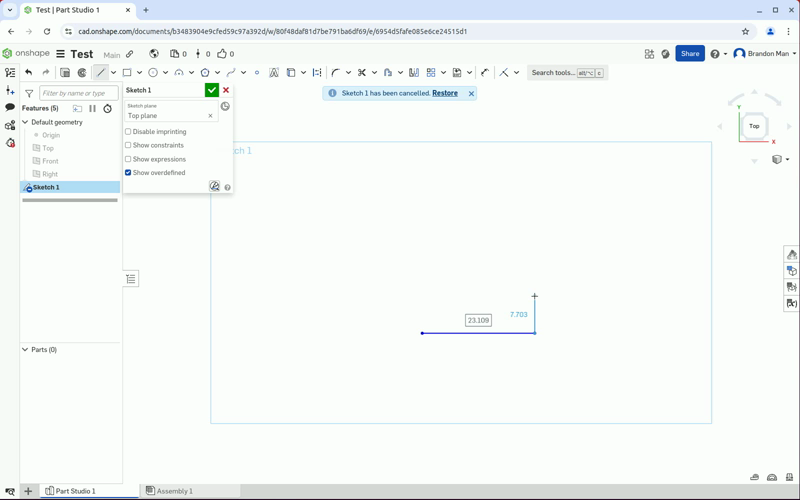
key_down(shift)
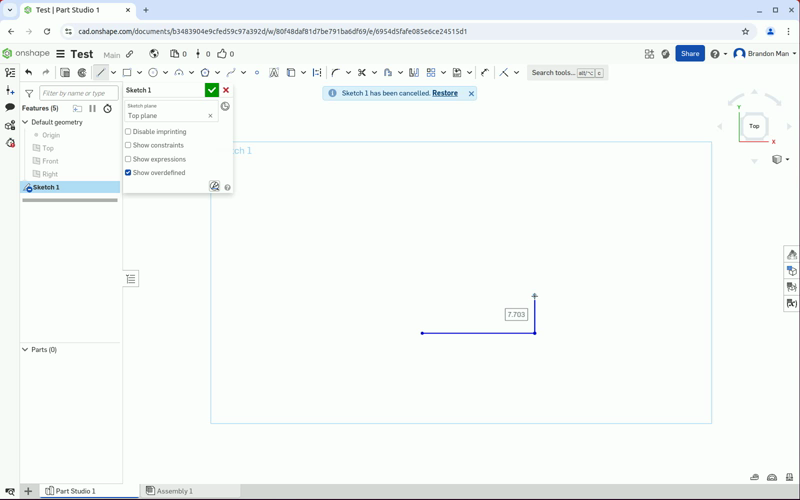
mouse_move(422, 295)
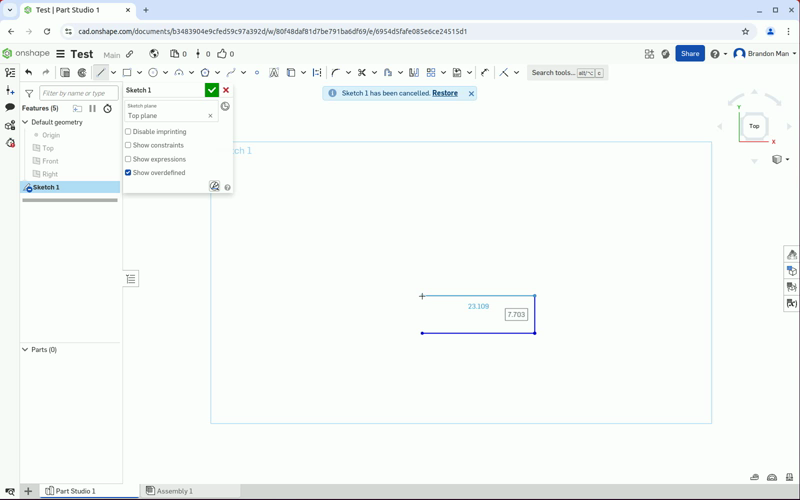
click(422, 295)
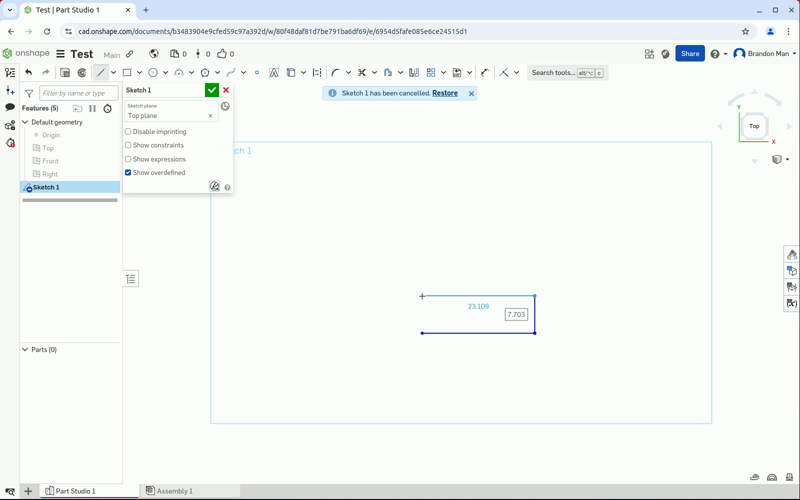
key_up(shift)
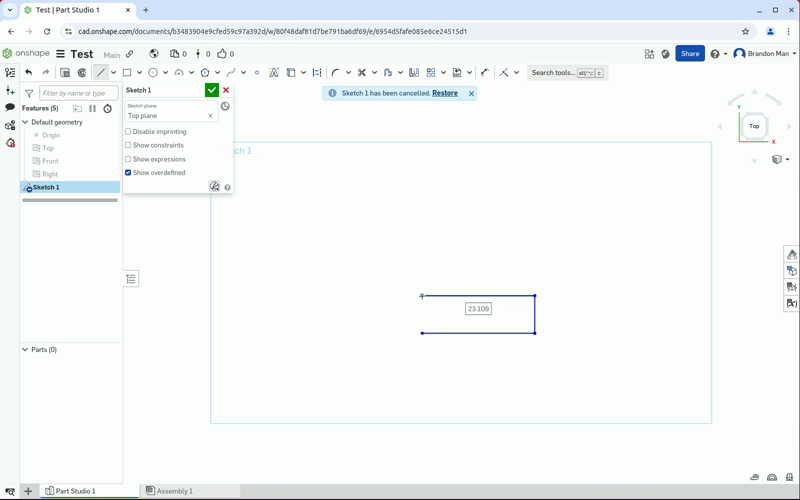
mouse_move(452, 295)
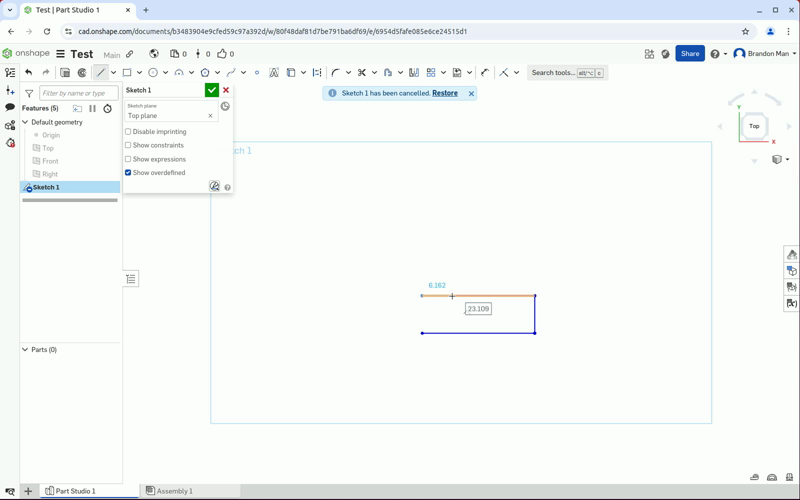
key_down(shift)
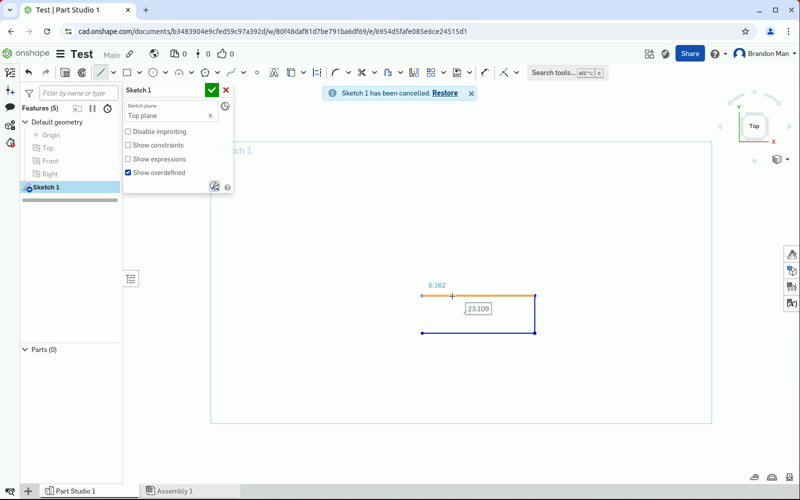
mouse_move(422, 333)
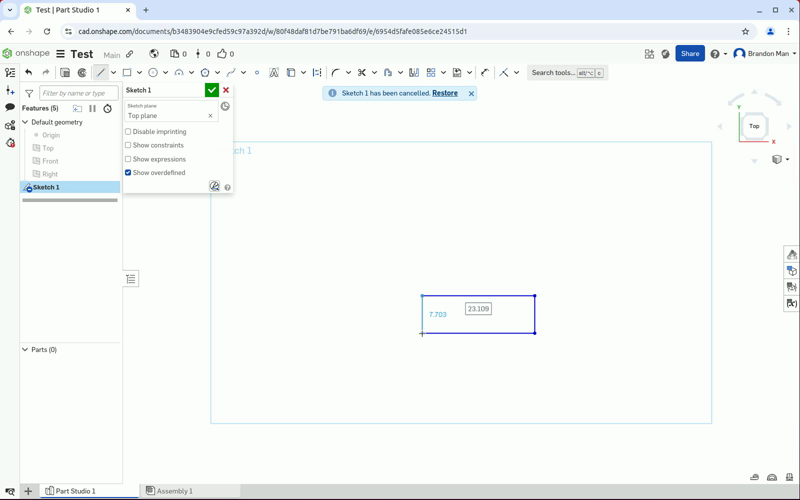
key_up(shift)
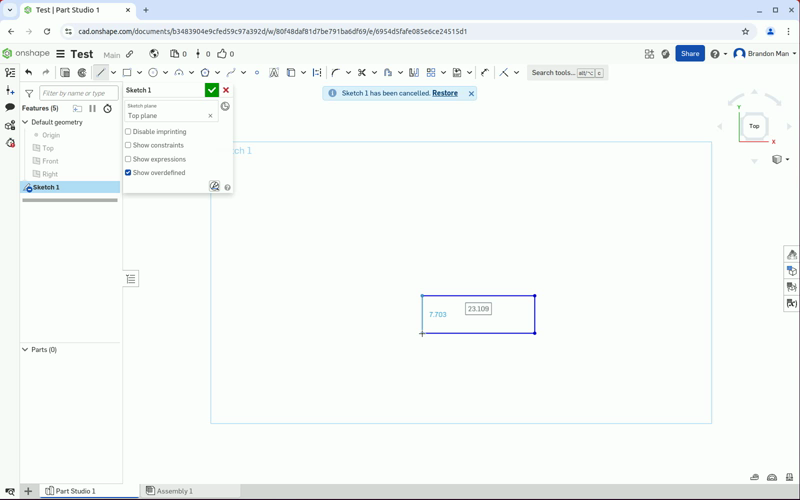
click(422, 333)
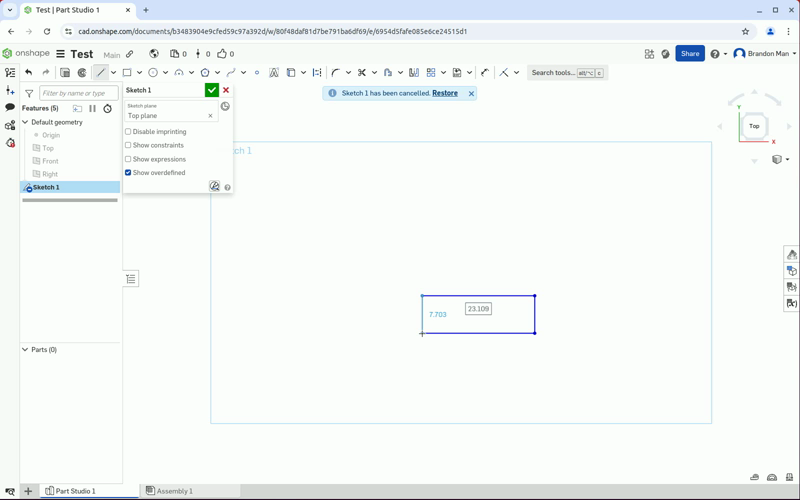
key(esc)
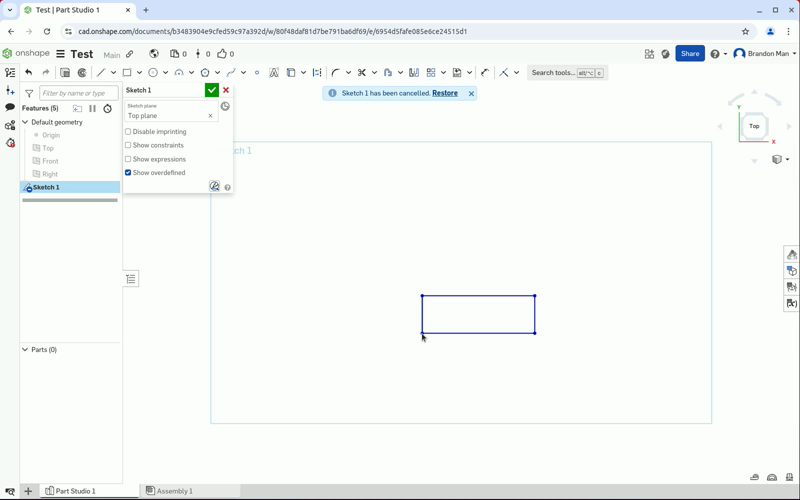
mouse_move(434, 302)
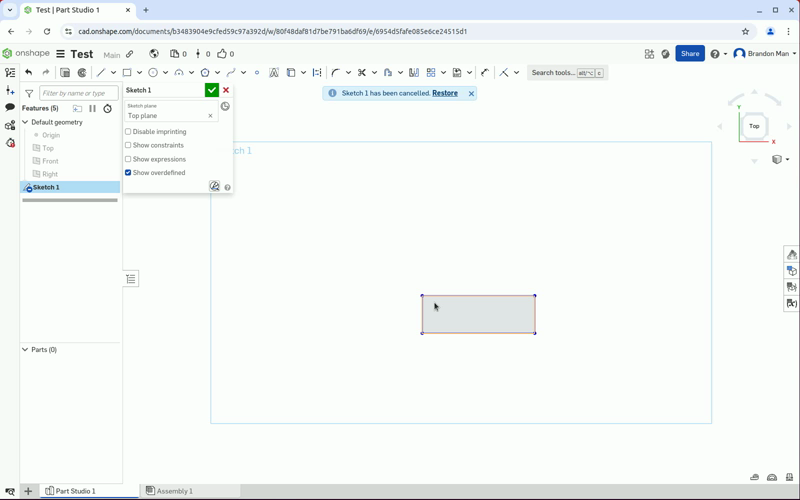
click(434, 302)
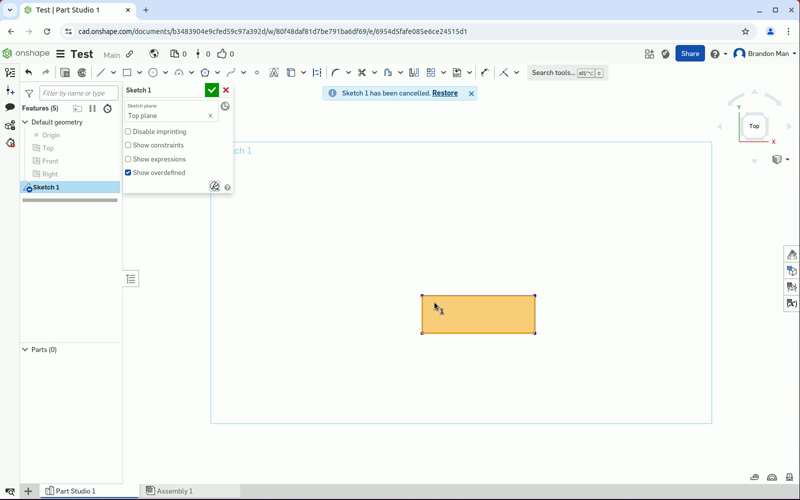
mouse_move(73, 352)
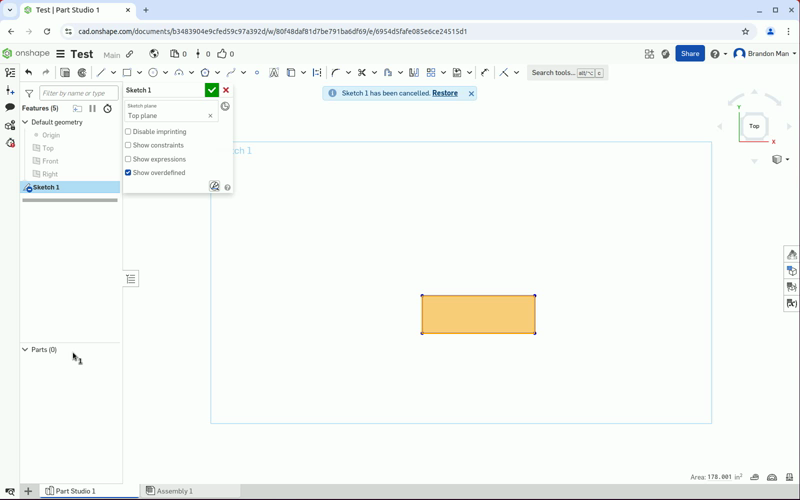
key(shift+y)
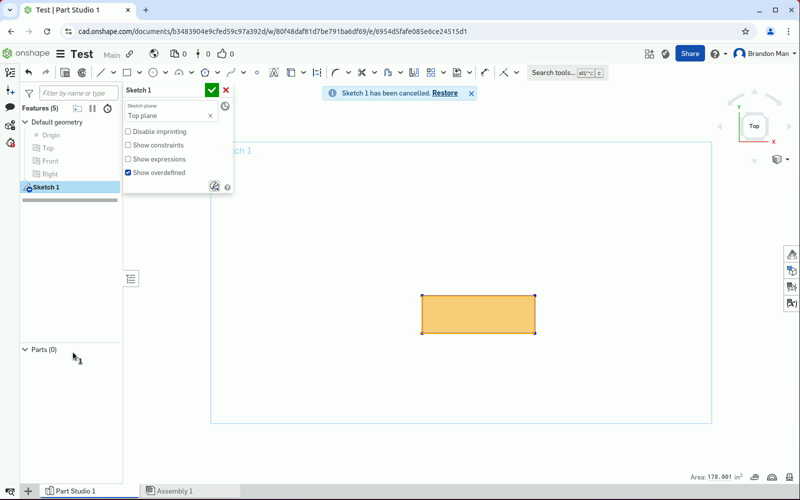
key(shift+e)
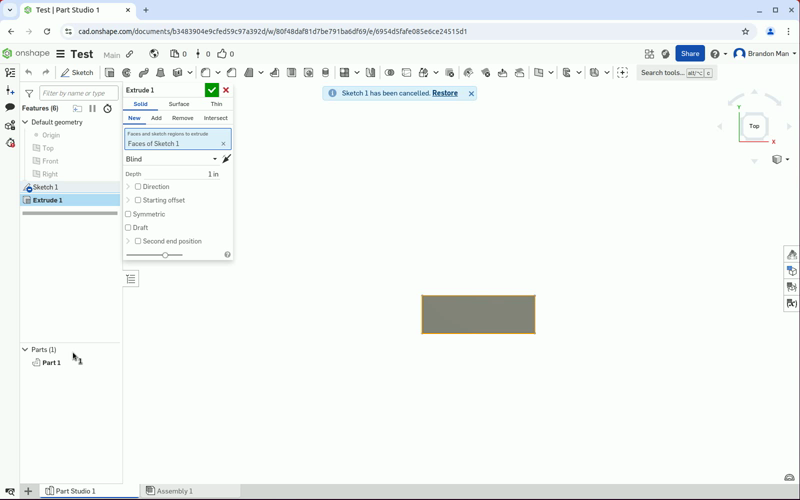
mouse_move(143, 106)
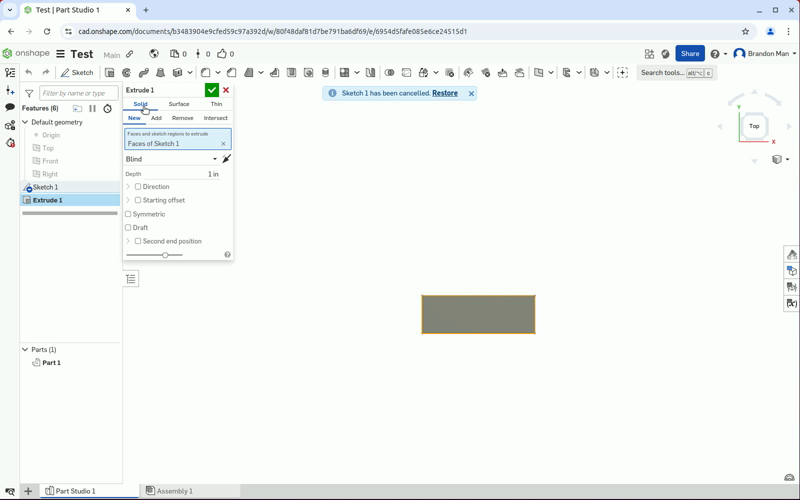
click(143, 106)
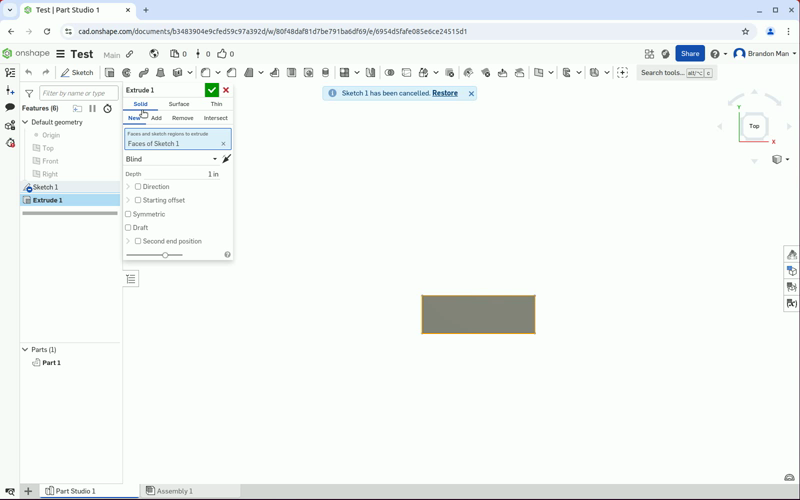
mouse_move(137, 120)
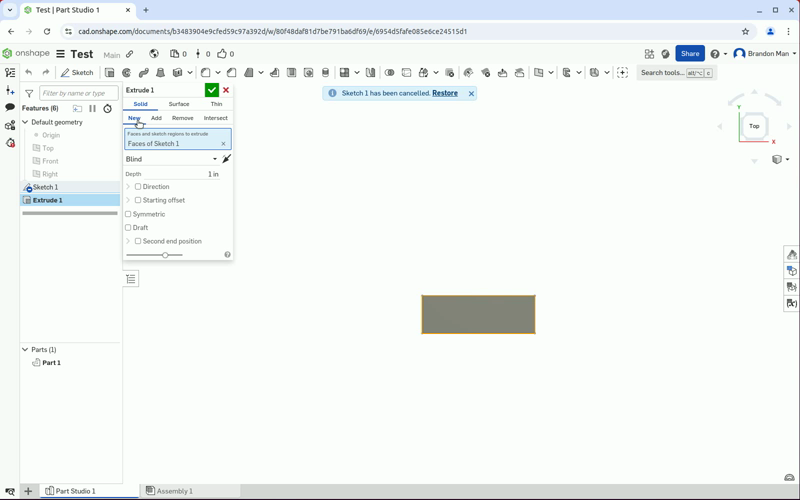
click(137, 120)
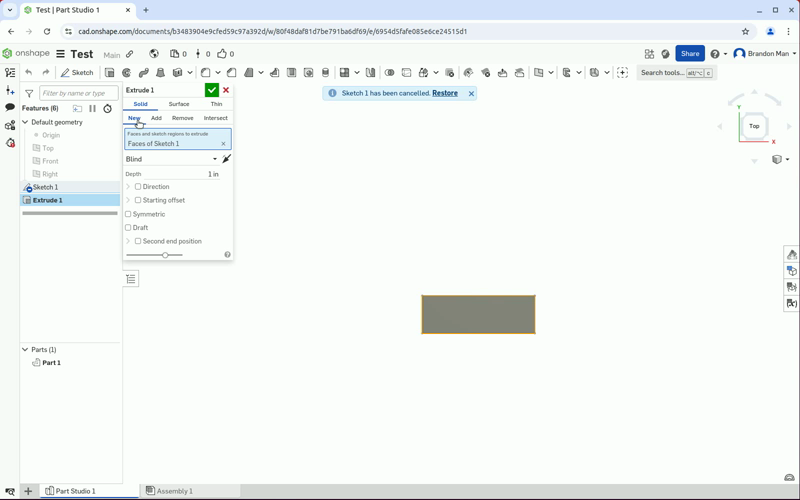
key(tab, 4)
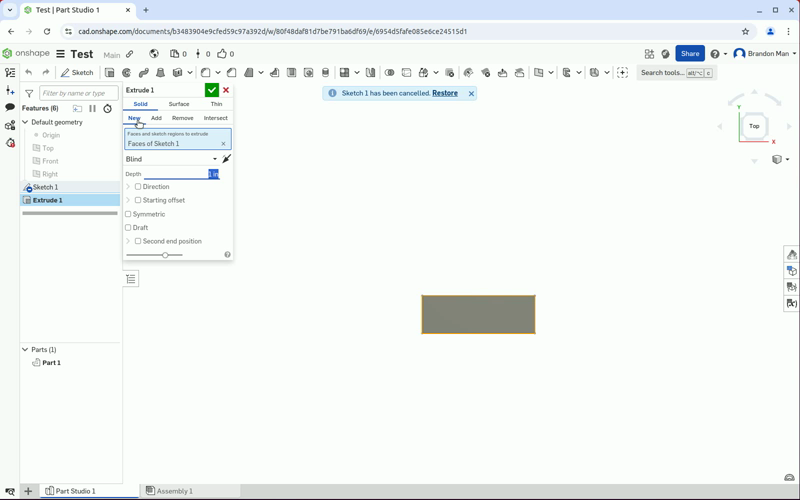
text(7.703)
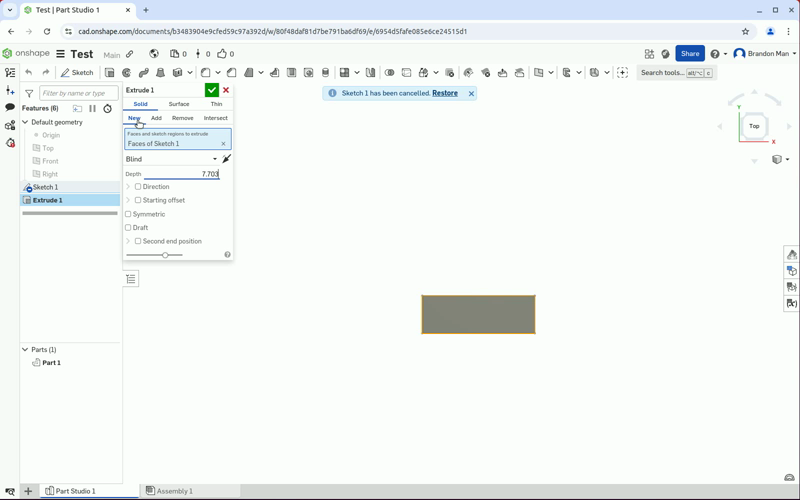
key(enter)
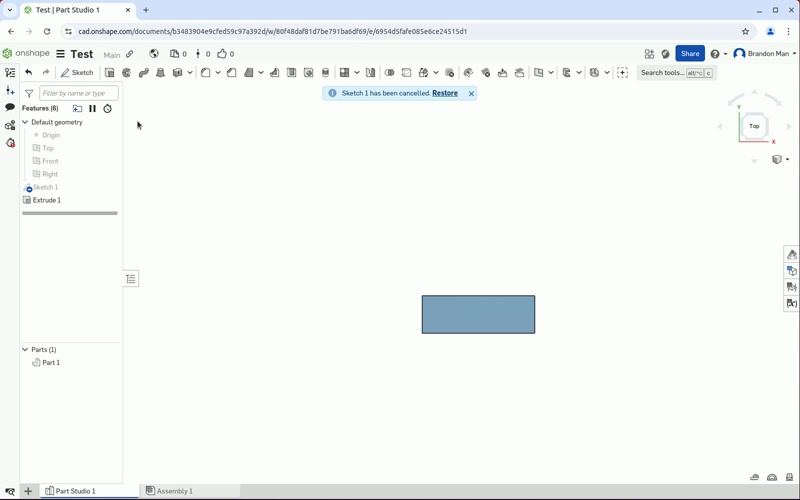
key(shift+h)
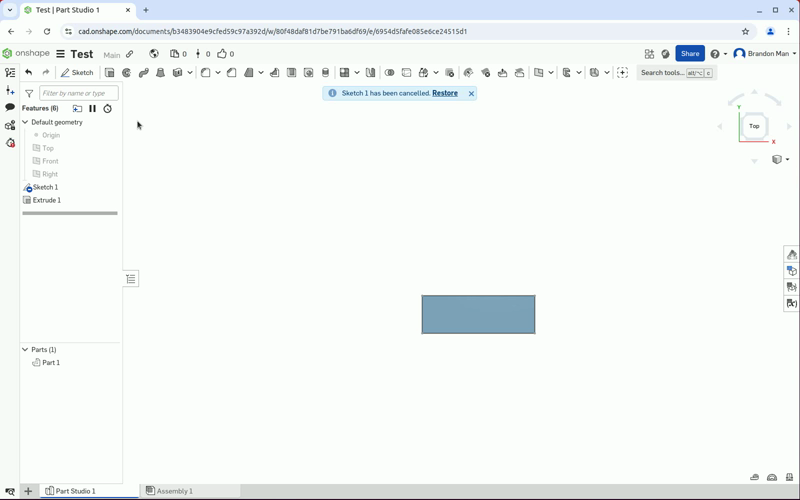
key(shift+h)
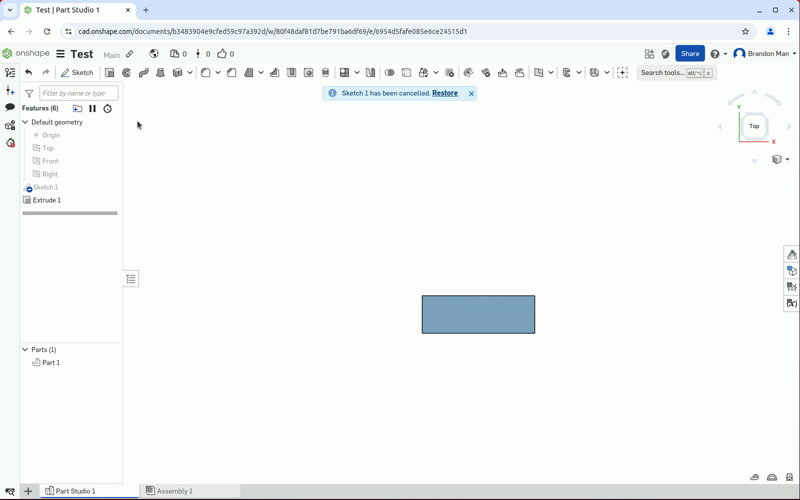
mouse_move(73, 189)
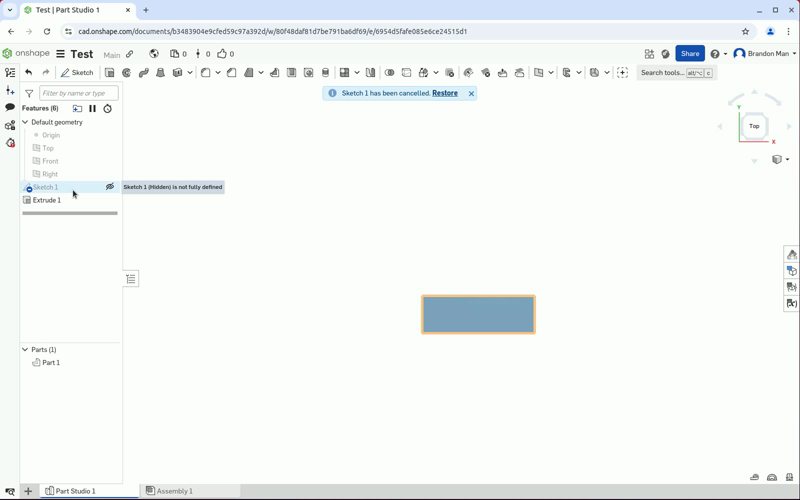
click(73, 189)
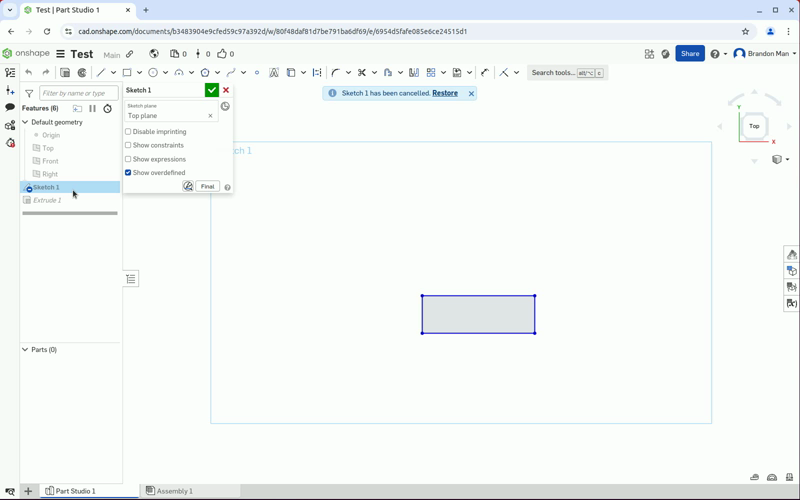
mouse_move(229, 92)
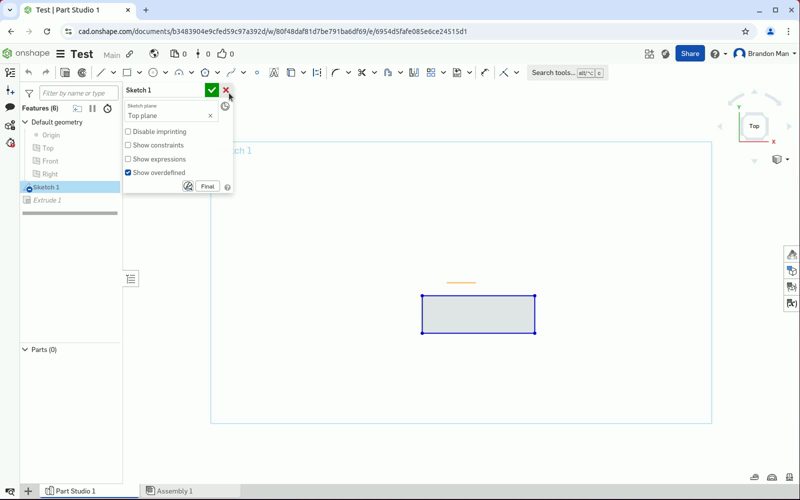
click(229, 92)
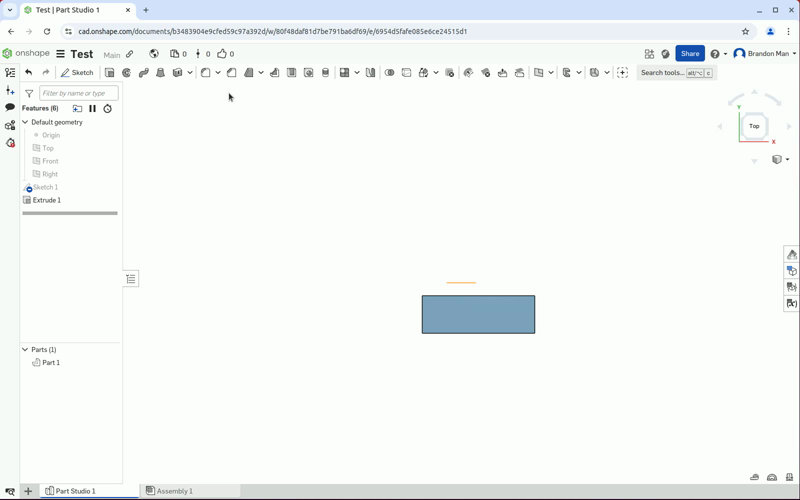
mouse_move(541, 75)
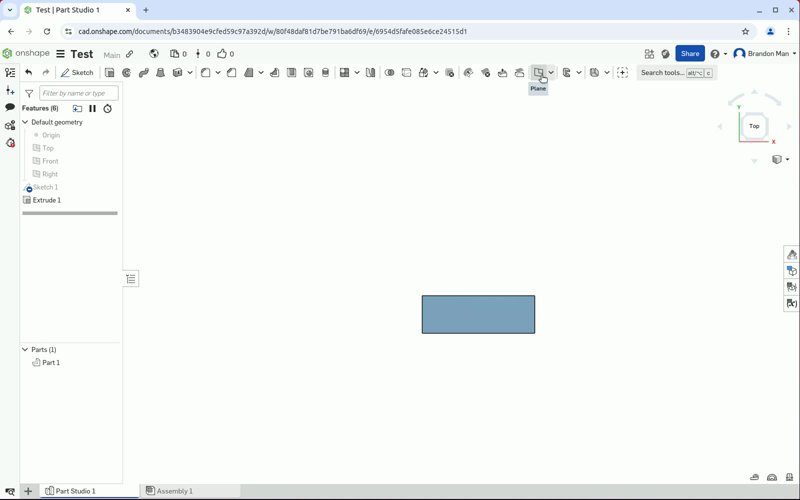
click(541, 75)
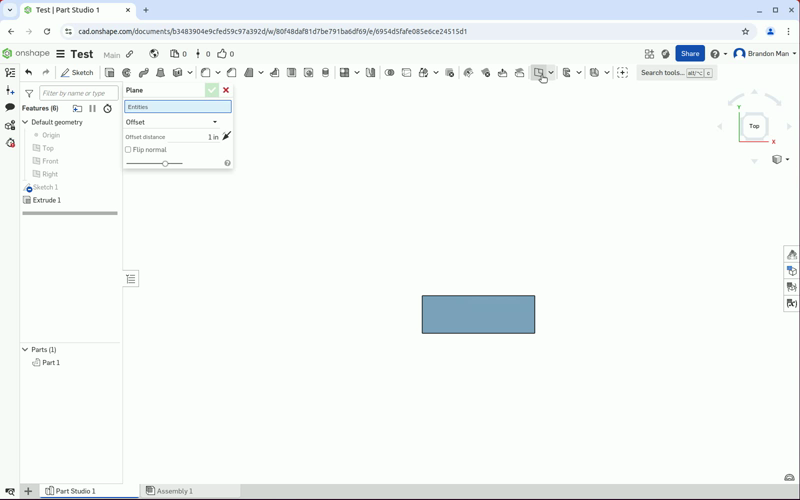
mouse_move(73, 150)
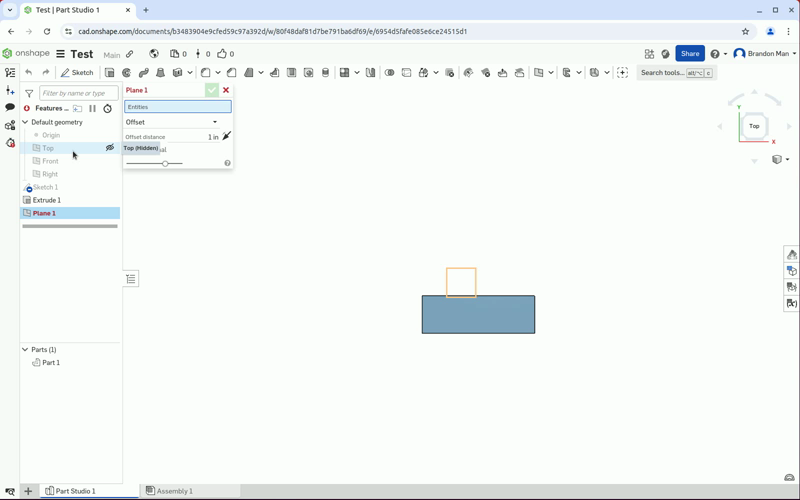
click(73, 150)
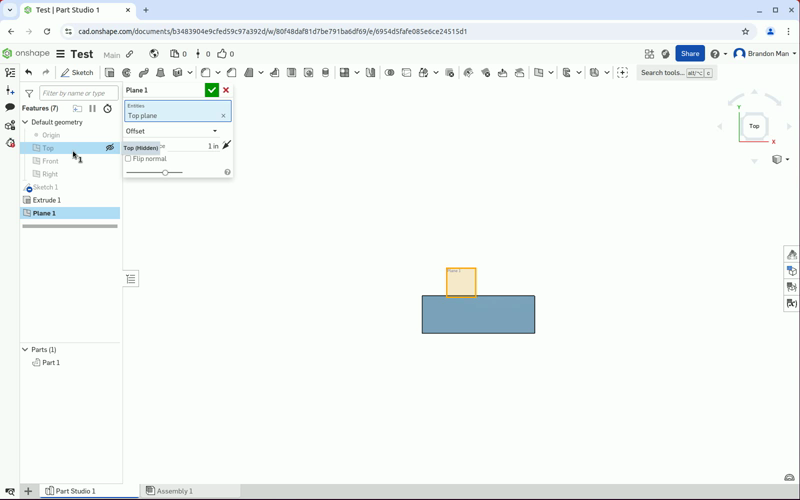
key(tab, 2)
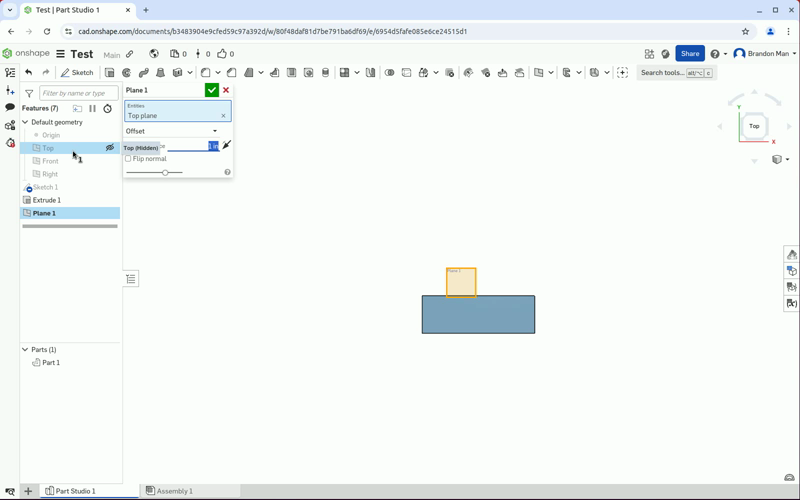
text(7.703)
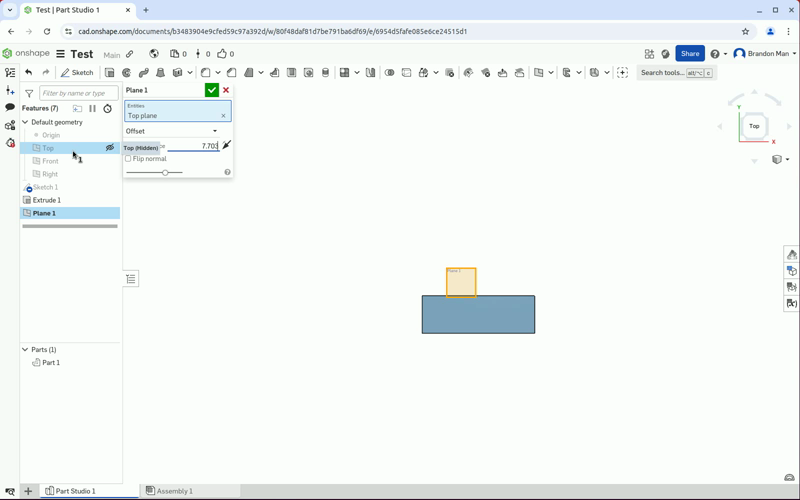
key(enter, 2)
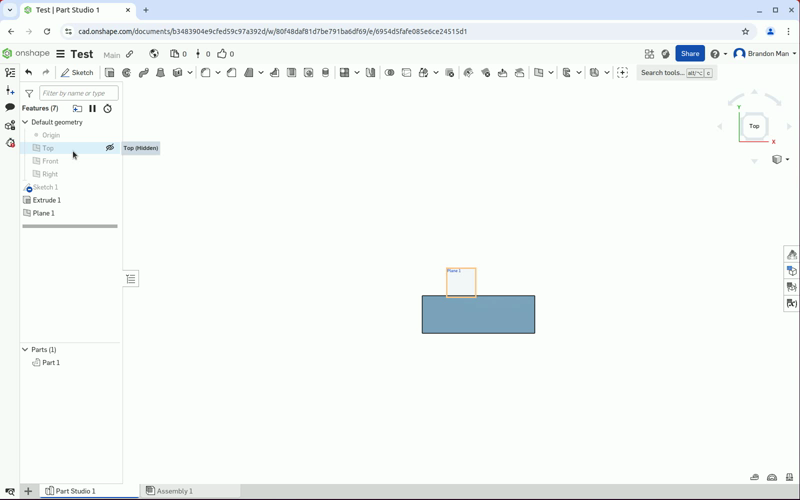
key(shift+s)
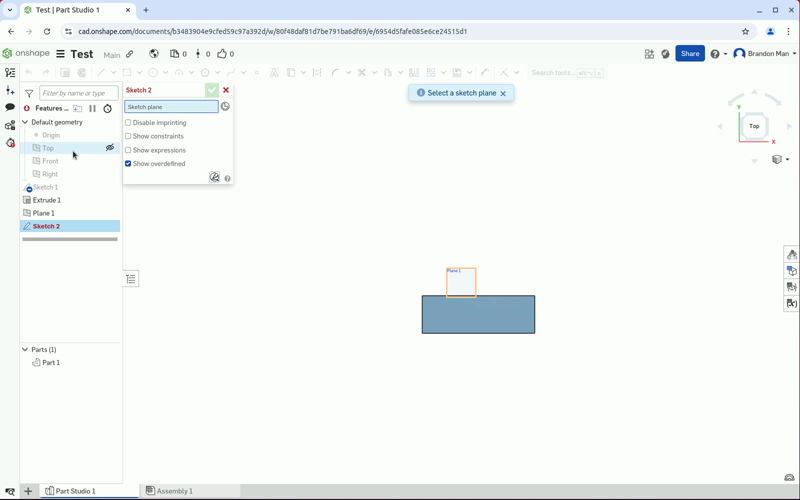
mouse_move(73, 215)
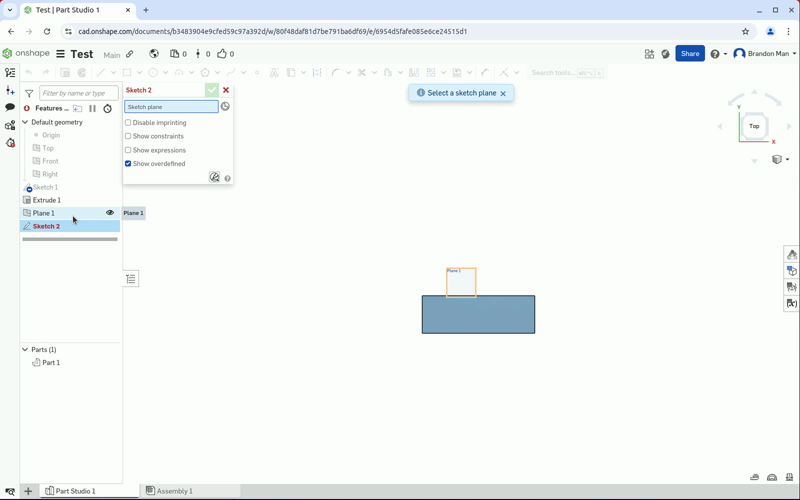
click(73, 215)
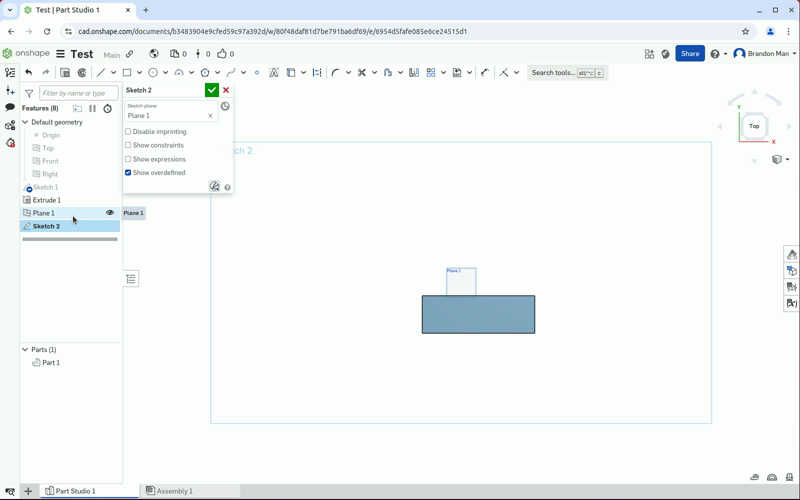
mouse_move(73, 352)
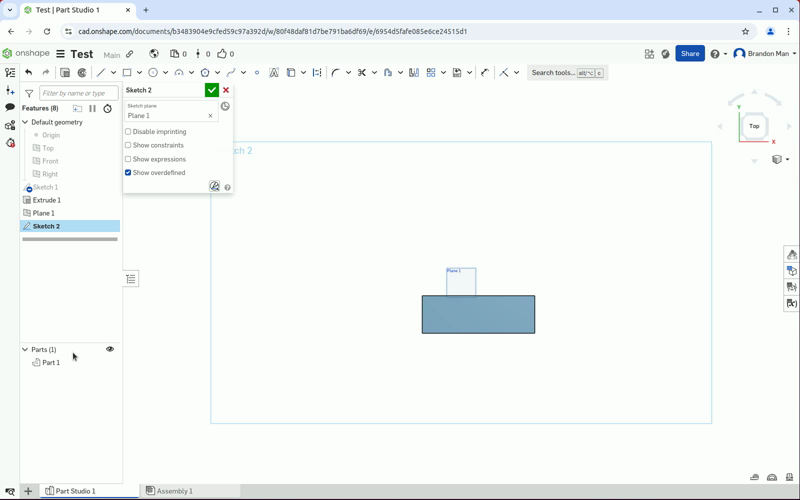
key(y)
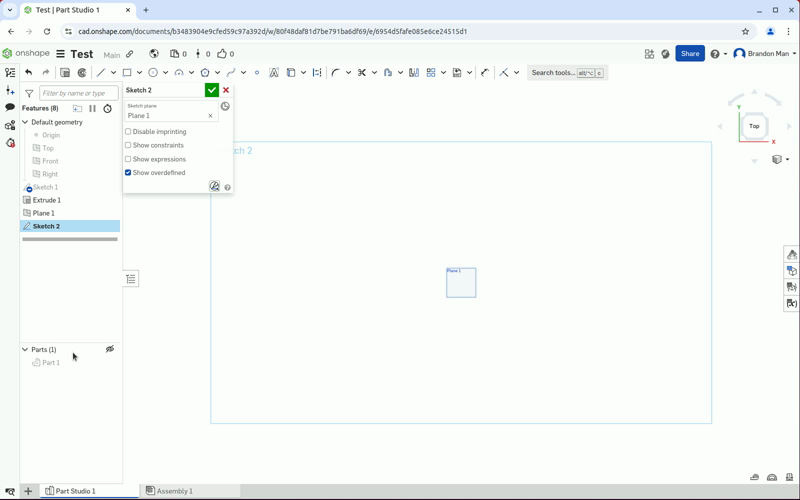
key(l)
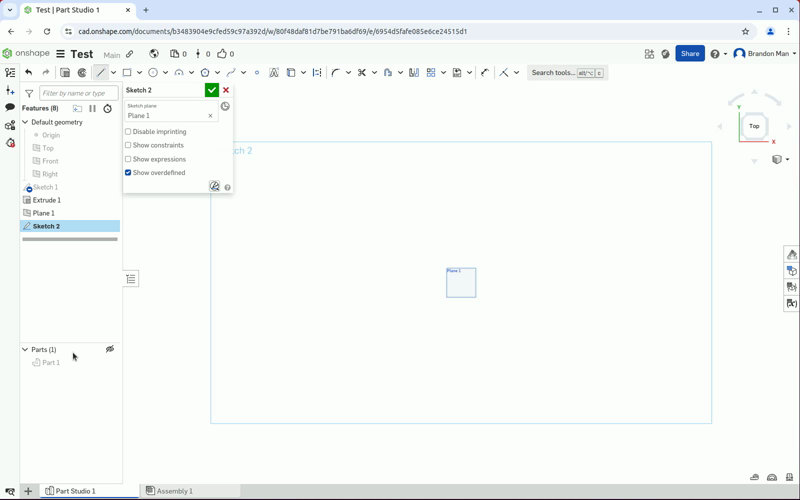
key_down(shift)
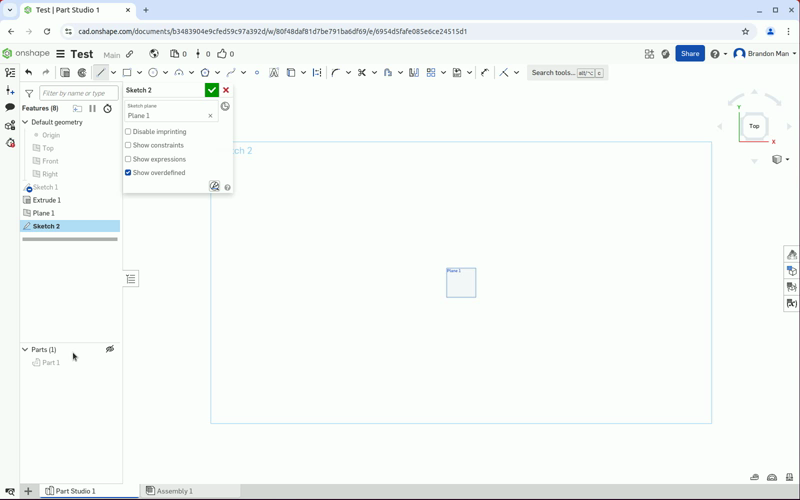
mouse_move(459, 333)
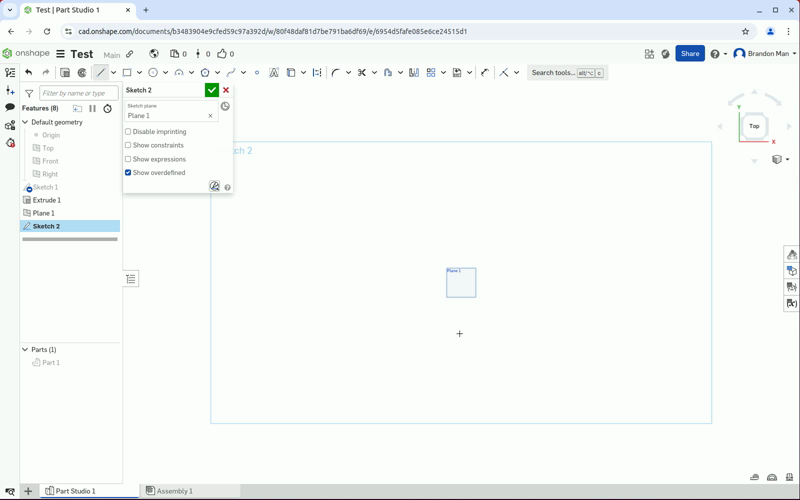
click(459, 333)
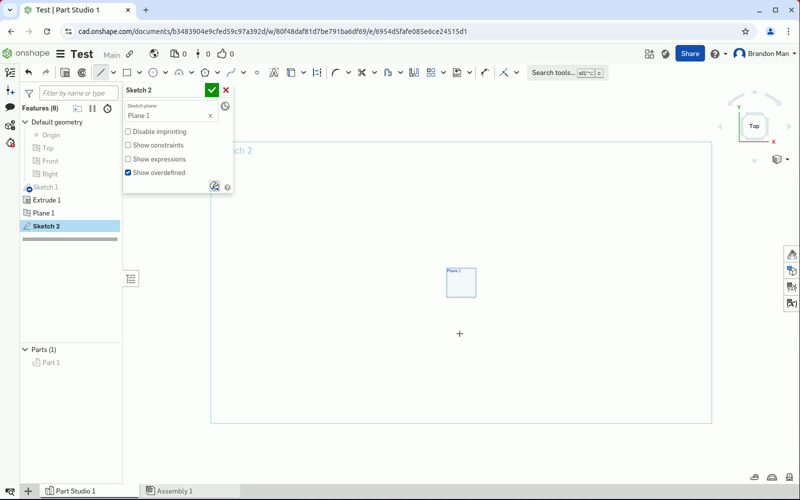
key_up(shift)
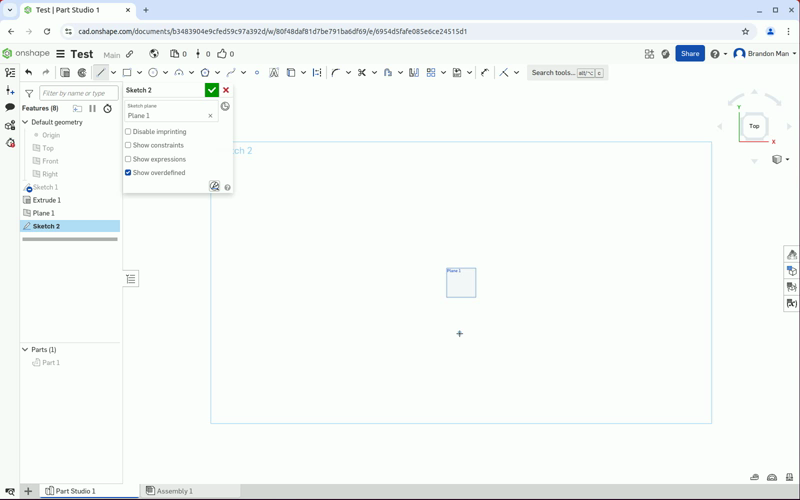
key_down(shift)
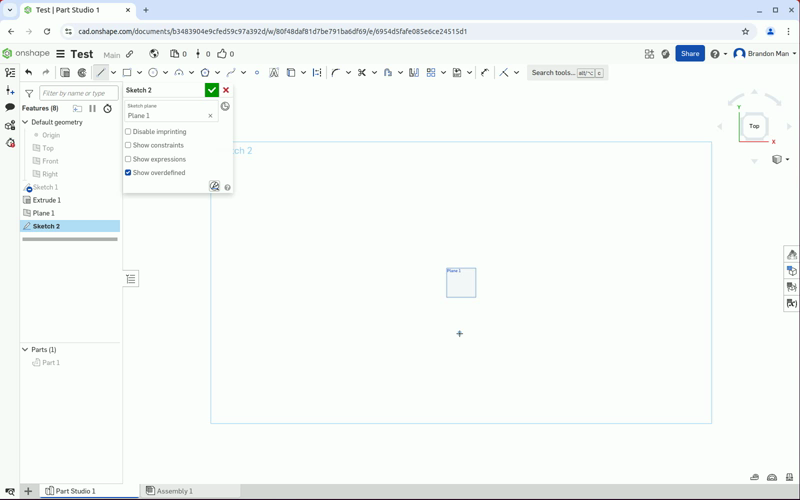
mouse_move(489, 333)
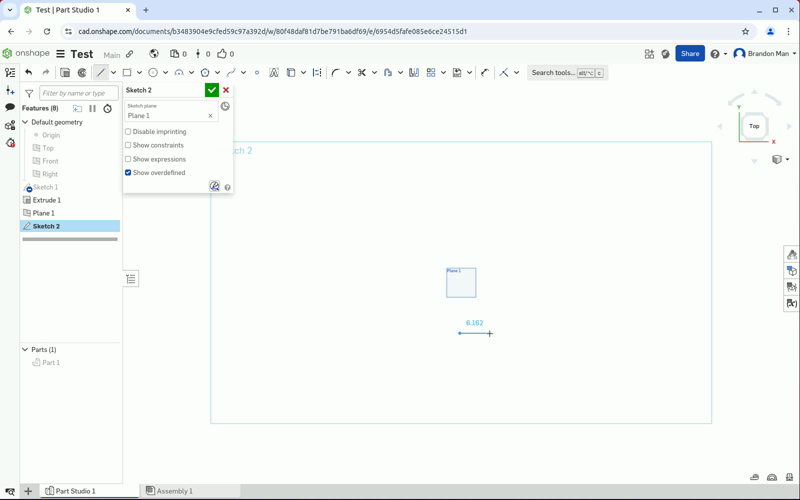
mouse_move(498, 333)
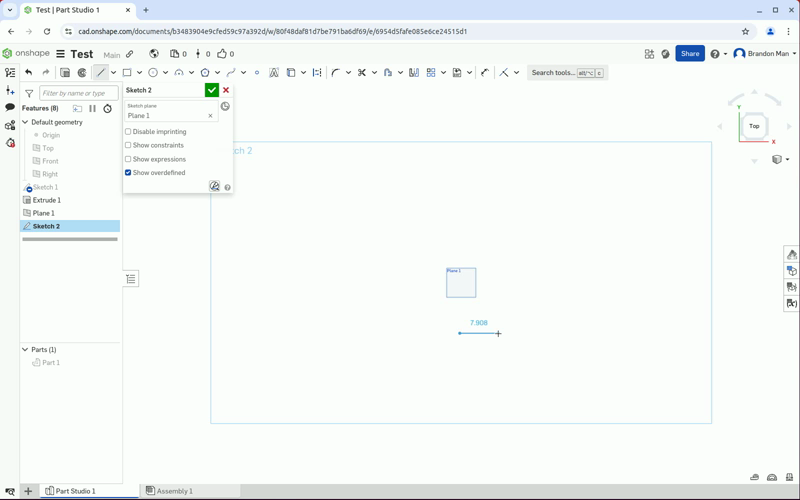
click(498, 333)
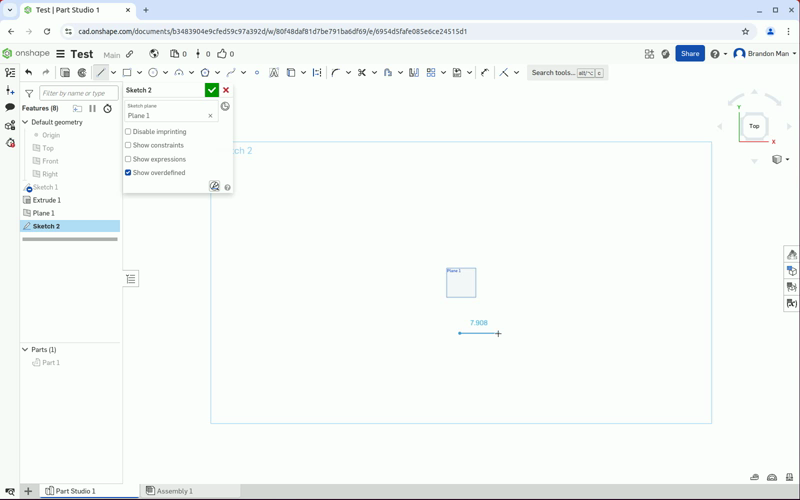
key_up(shift)
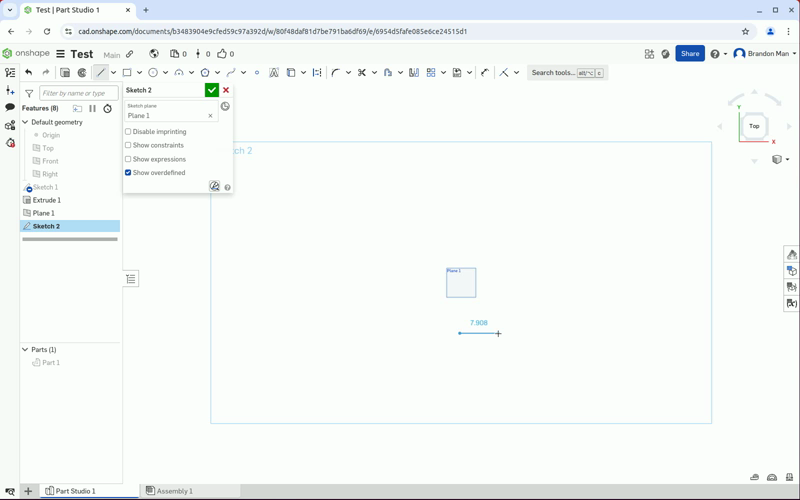
key_down(shift)
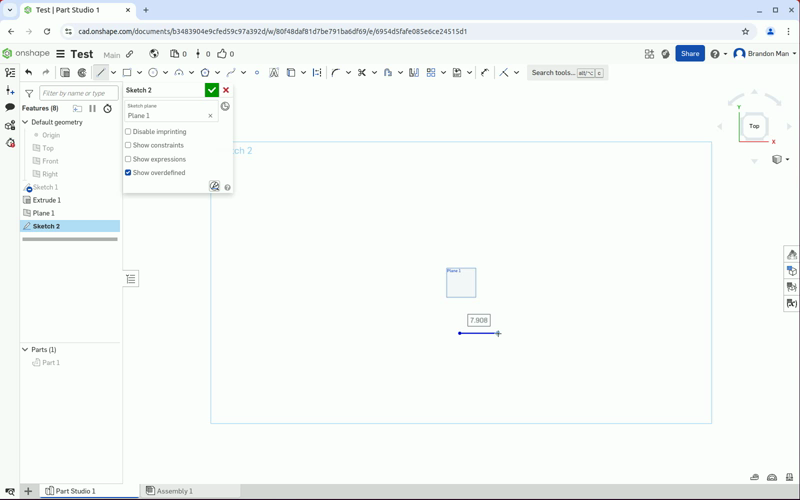
mouse_move(528, 333)
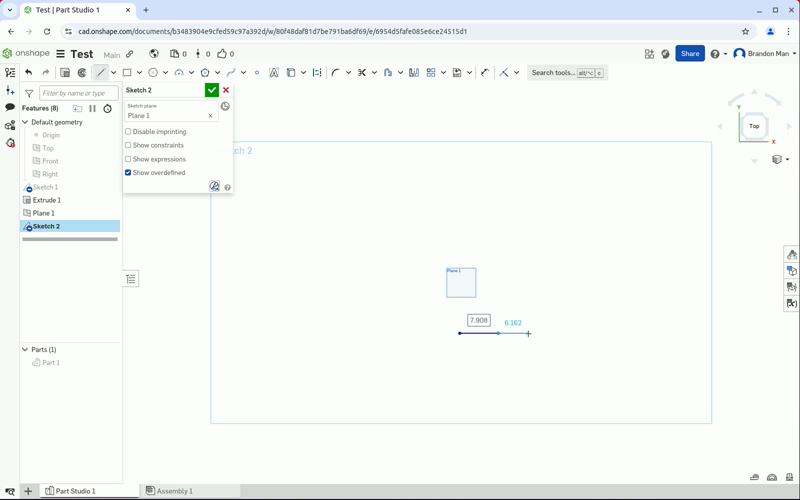
mouse_move(498, 294)
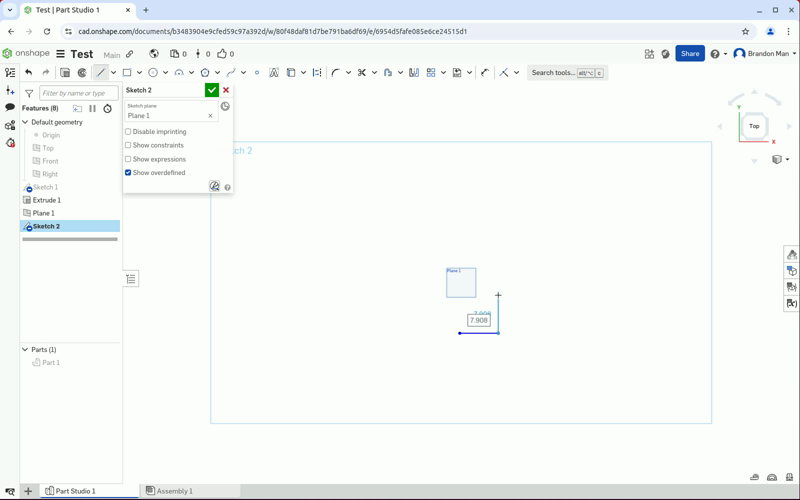
click(498, 294)
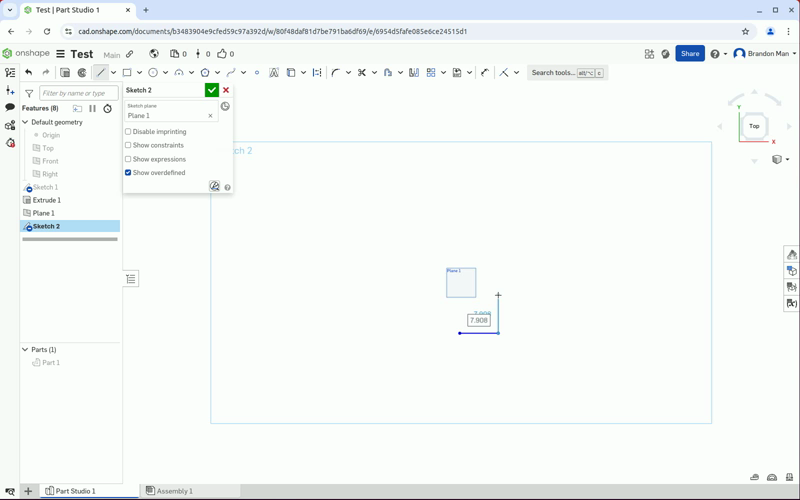
key_up(shift)
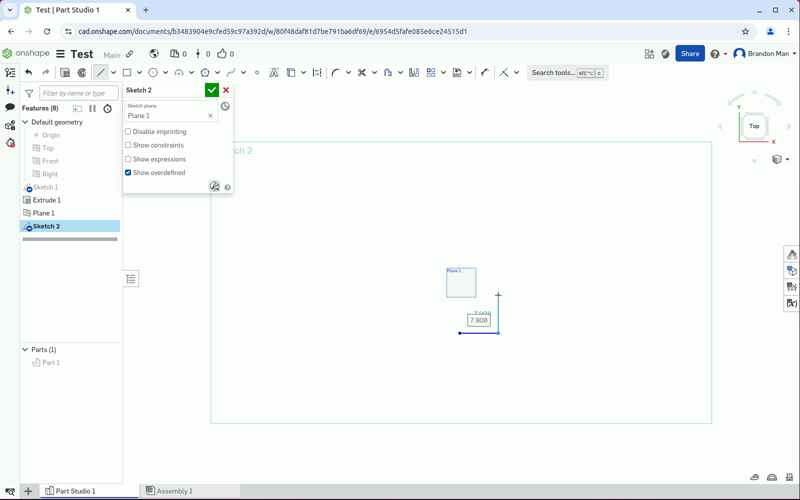
key_down(shift)
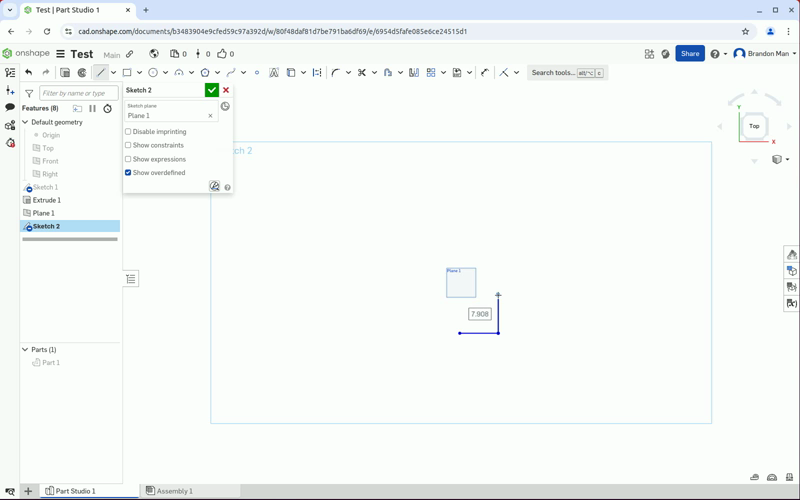
mouse_move(528, 294)
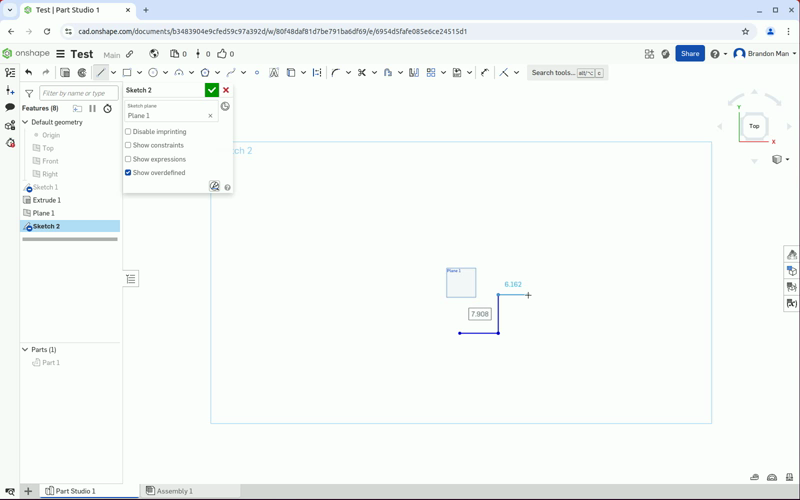
mouse_move(459, 294)
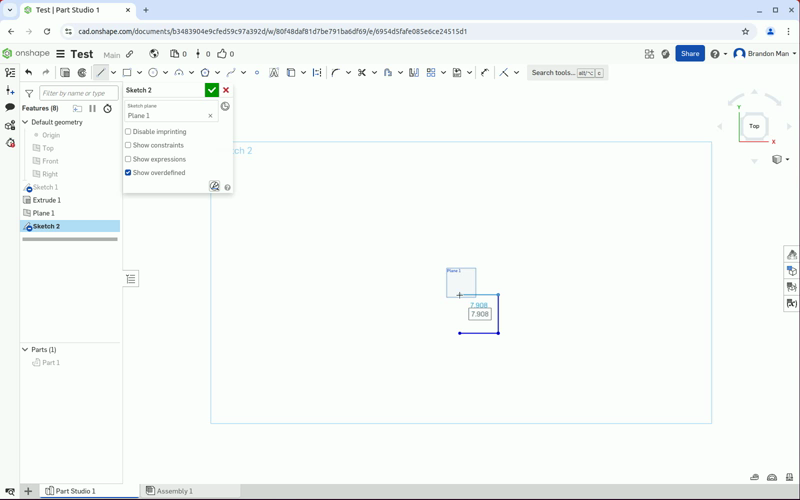
click(459, 294)
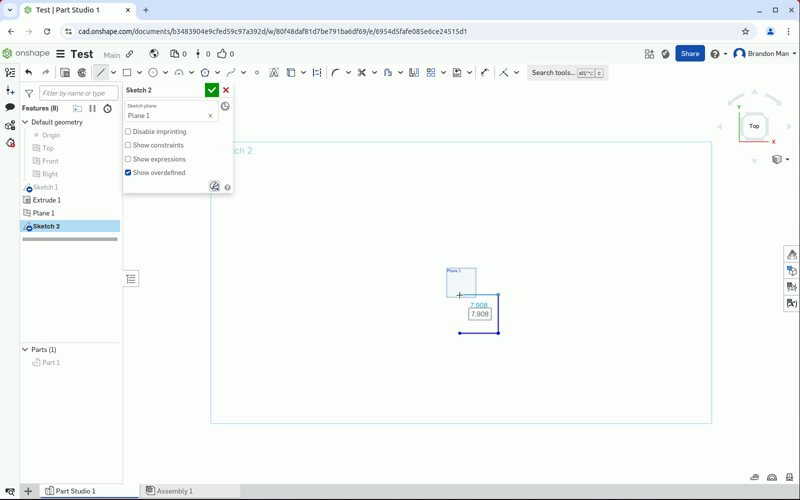
key_up(shift)
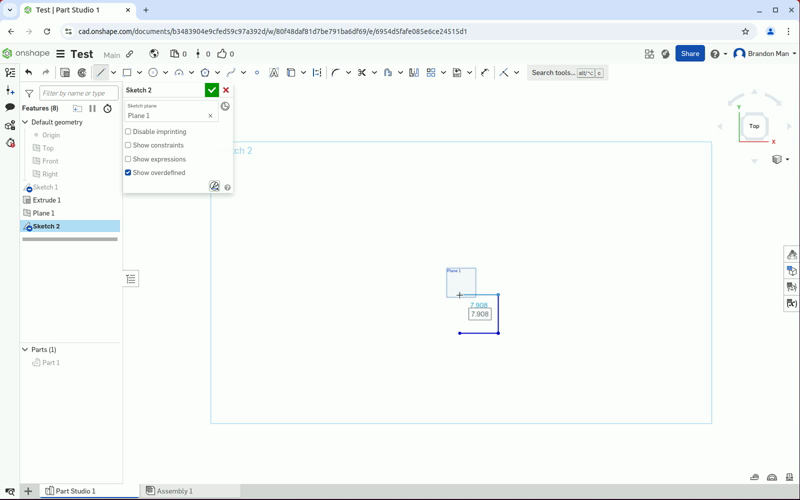
mouse_move(489, 294)
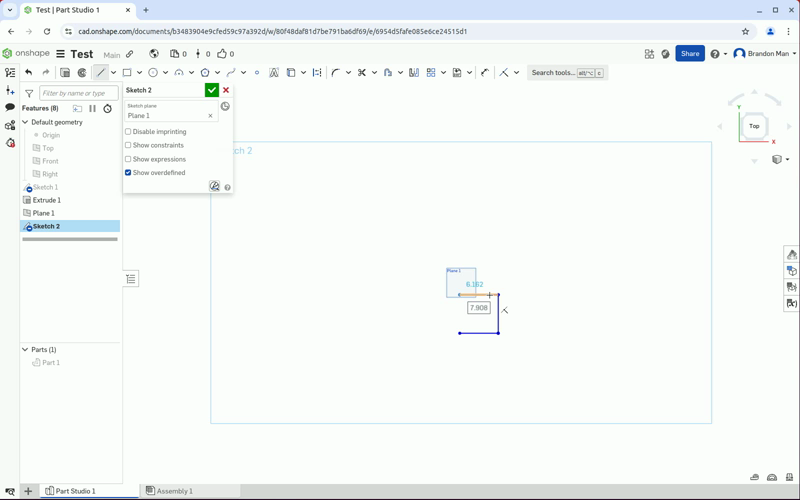
key_down(shift)
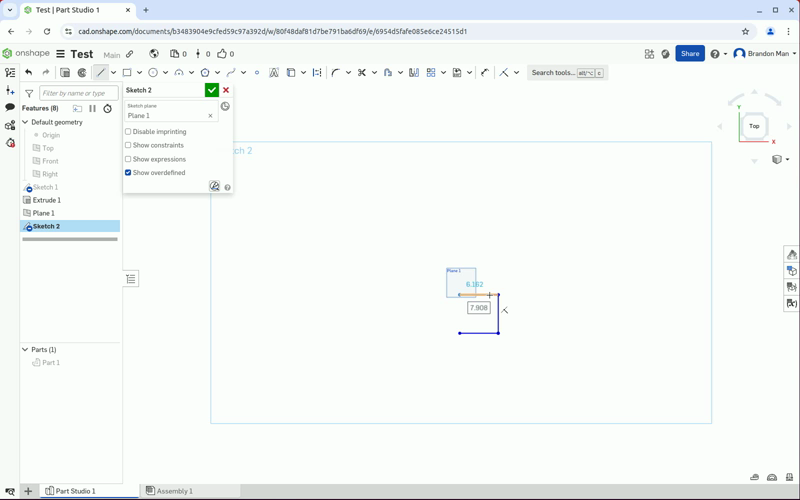
mouse_move(459, 333)
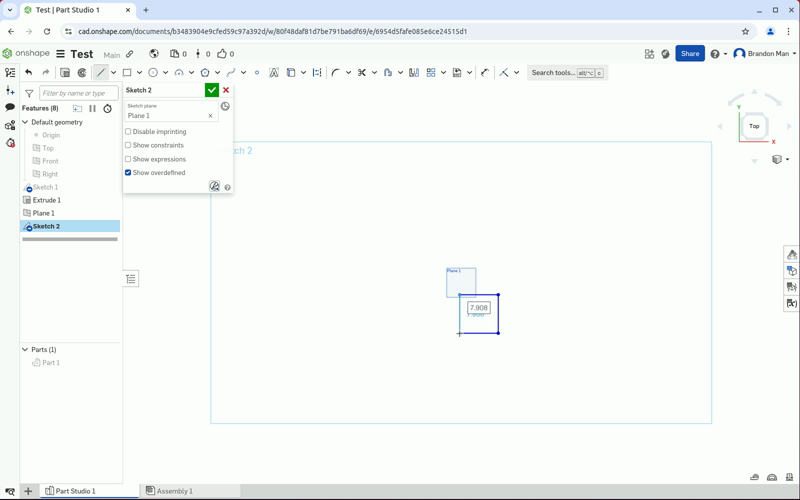
key_up(shift)
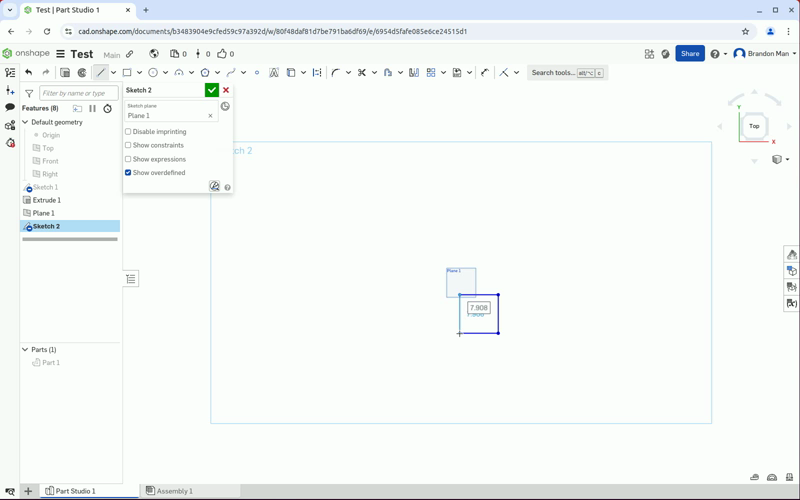
click(459, 333)
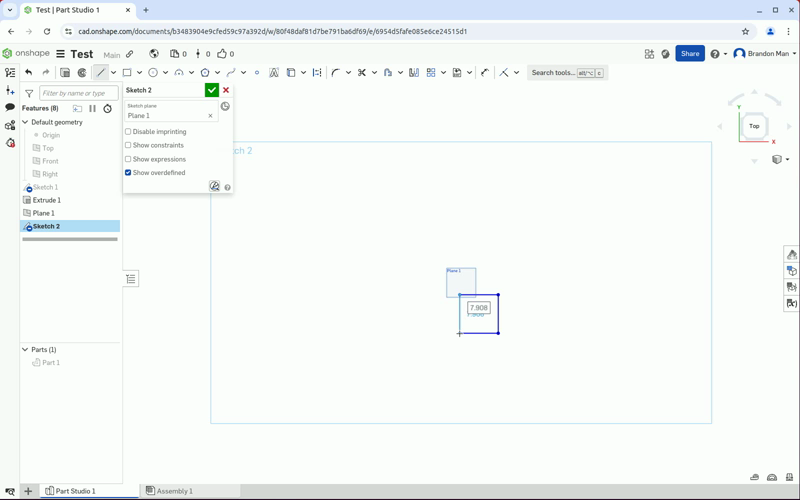
key(esc)
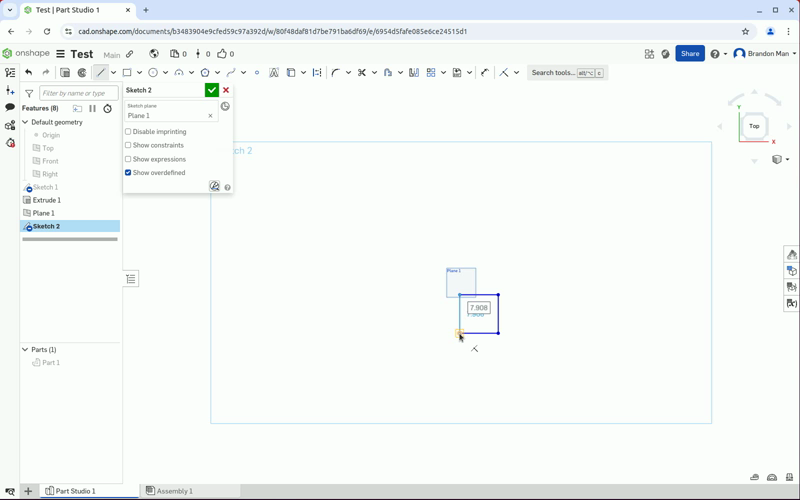
mouse_move(479, 318)
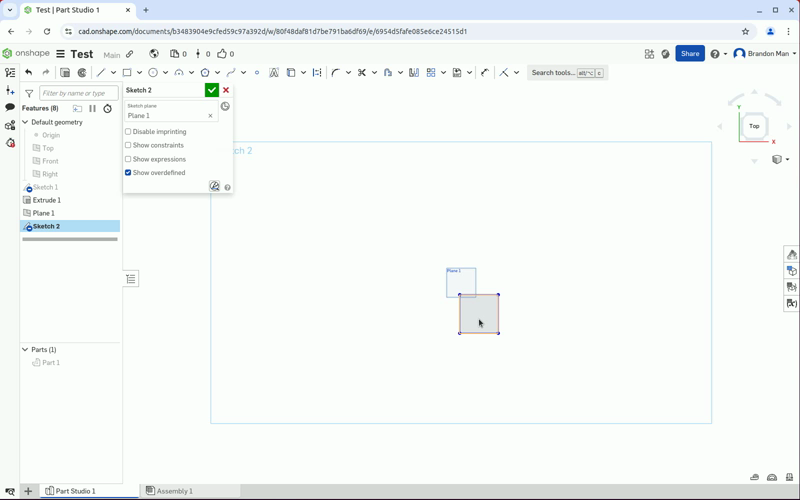
scroll(6)
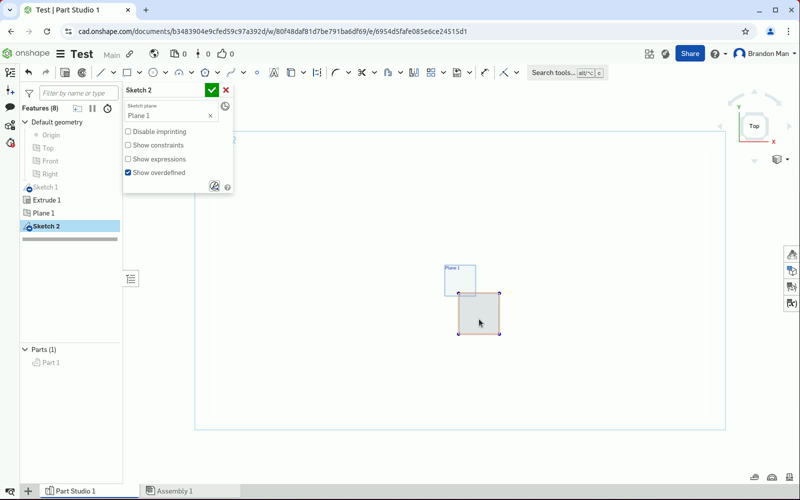
scroll(6)
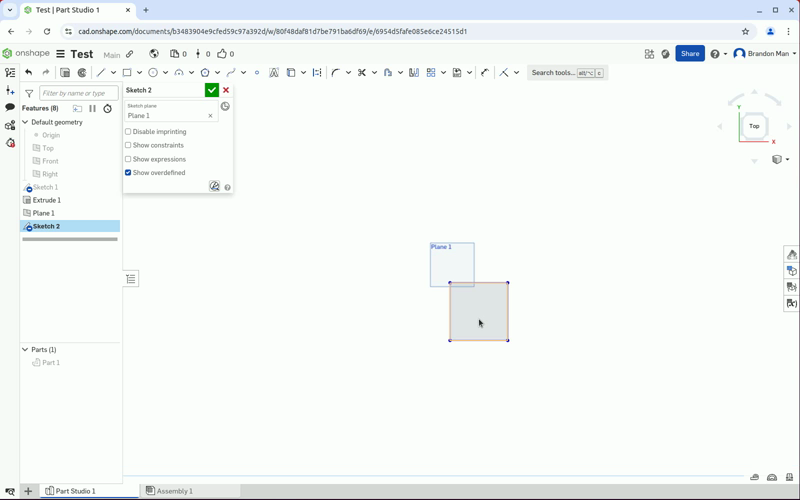
scroll(6)
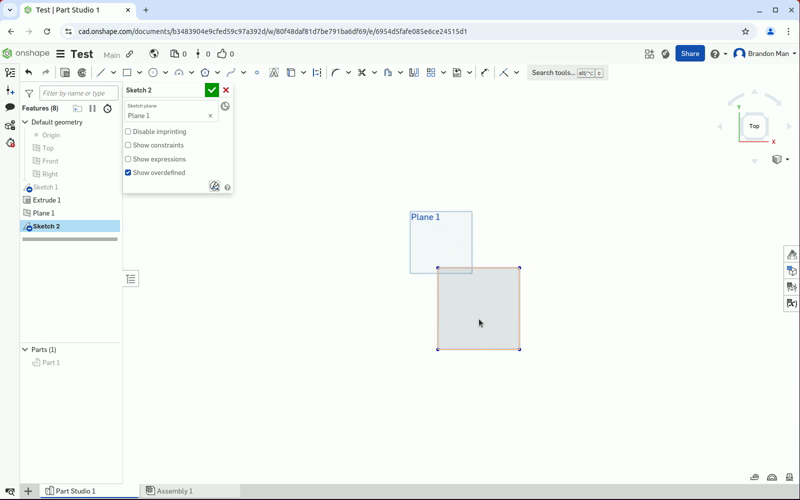
scroll(6)
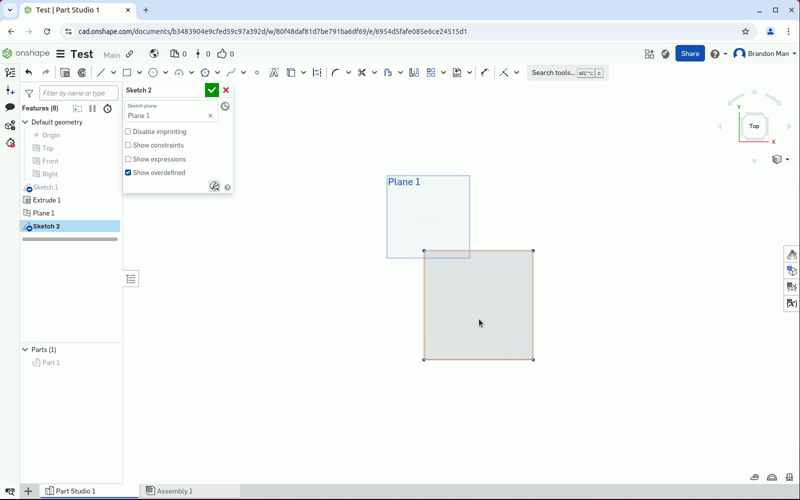
scroll(6)
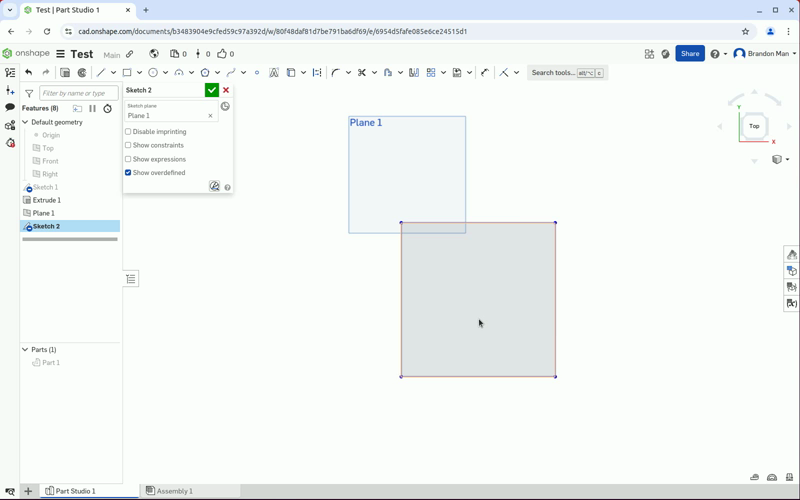
scroll(6)
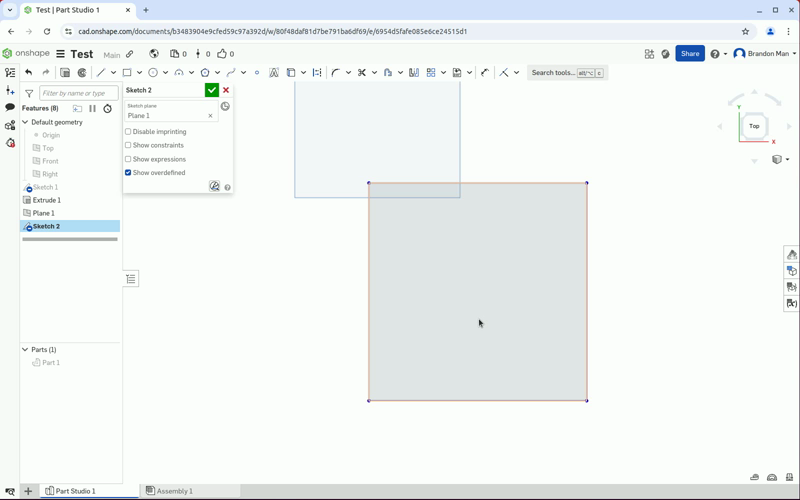
scroll(6)
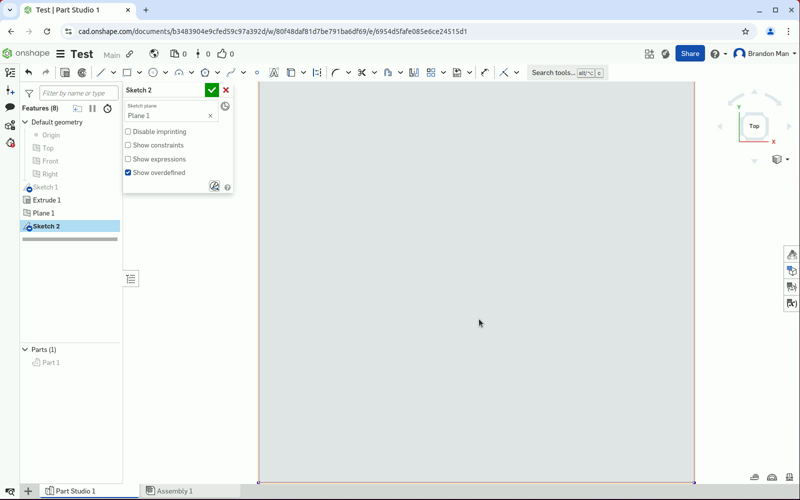
click(479, 318)
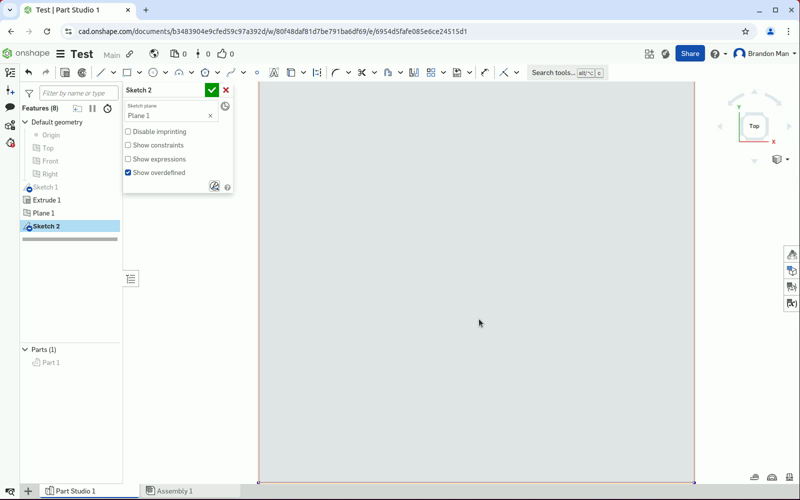
scroll(-6)
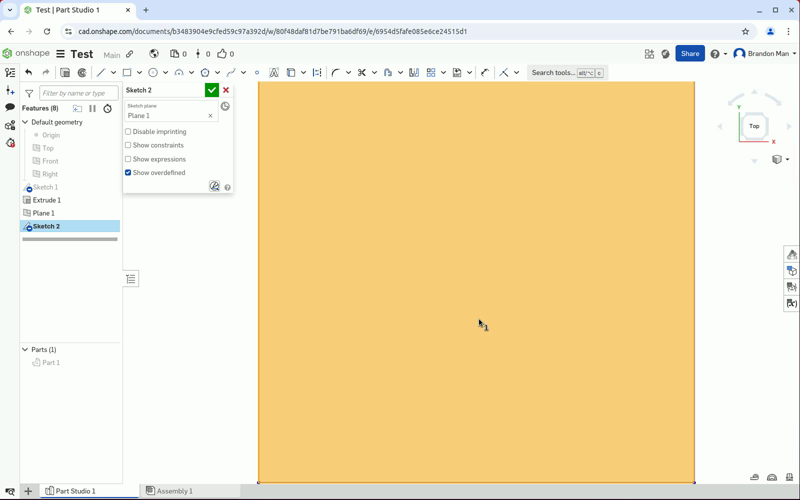
scroll(-6)
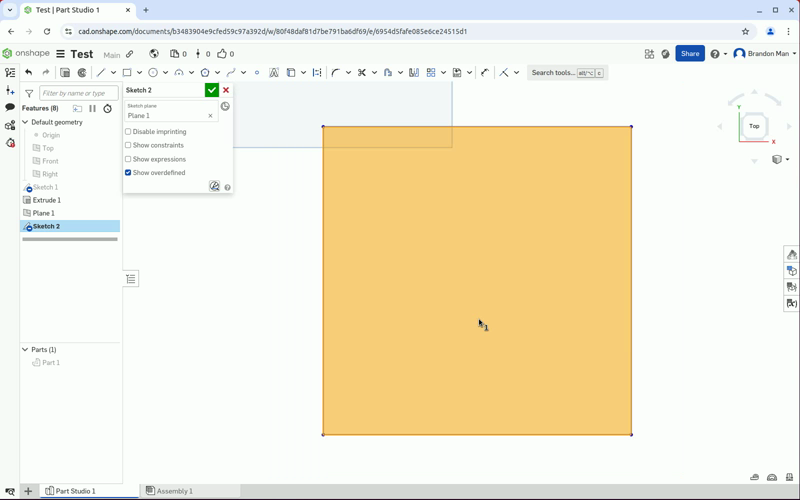
scroll(-6)
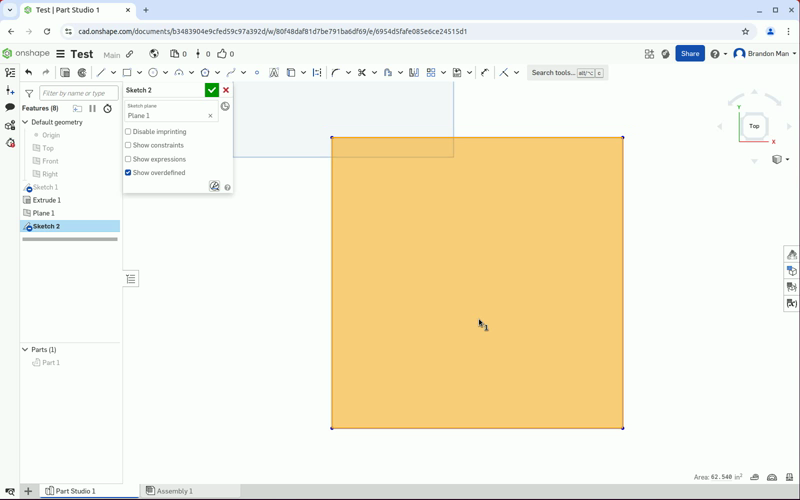
scroll(-6)
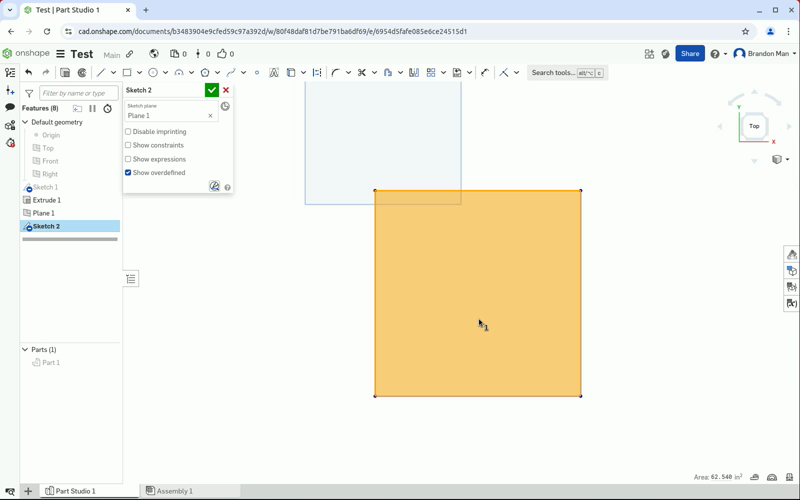
scroll(-6)
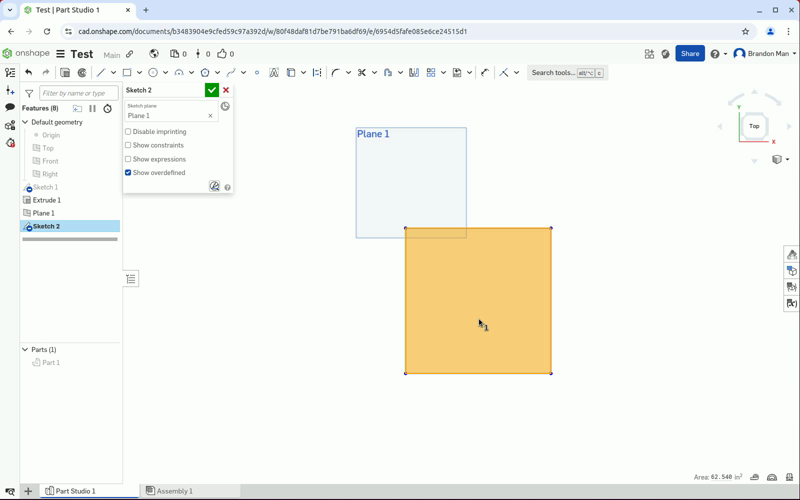
scroll(-6)
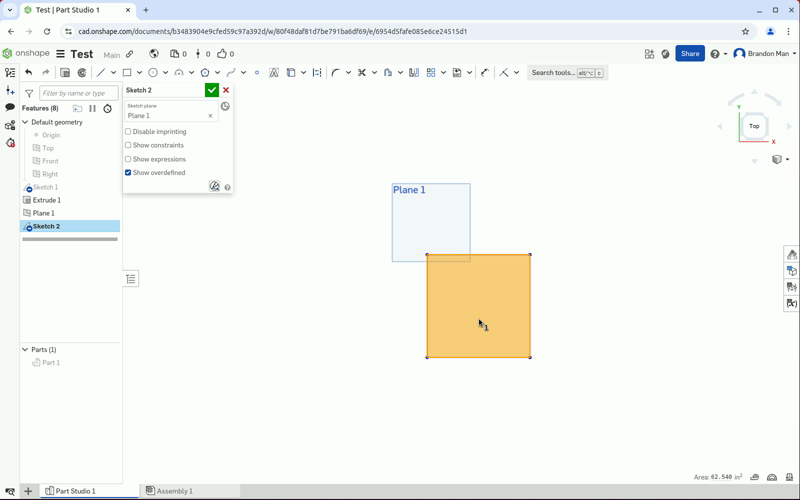
scroll(-6)
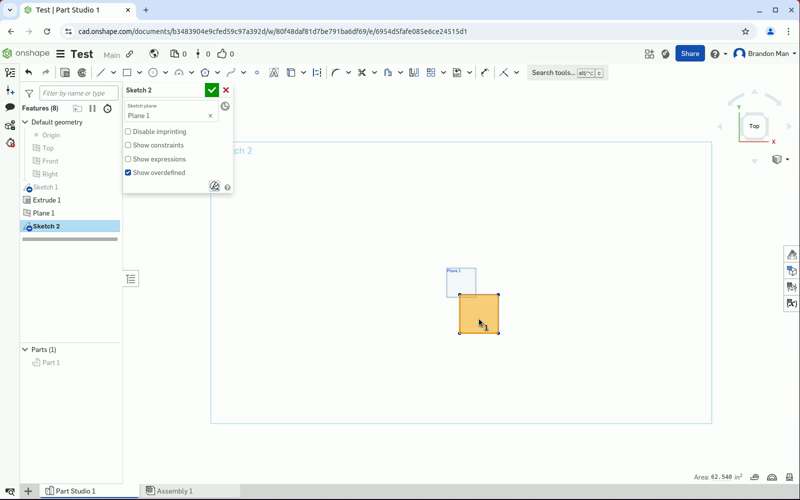
mouse_move(73, 352)
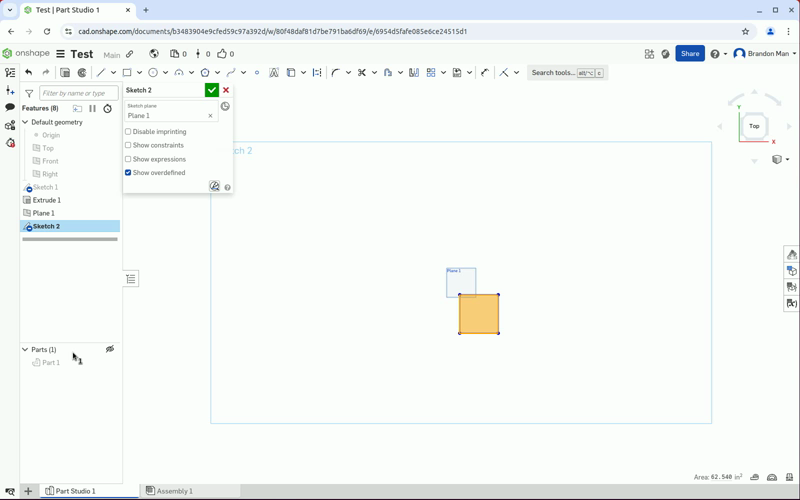
key(shift+y)
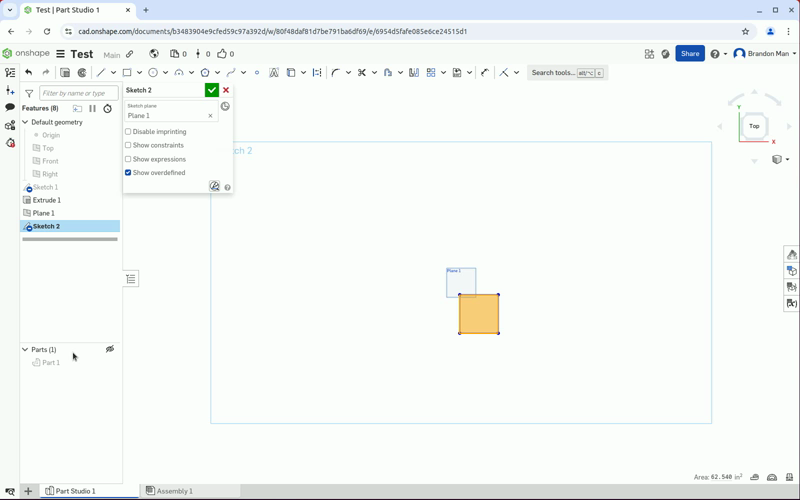
key(shift+e)
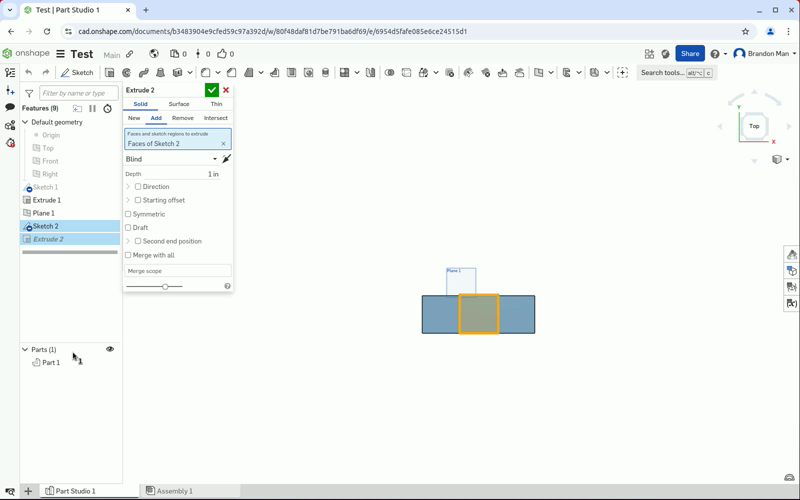
mouse_move(143, 106)
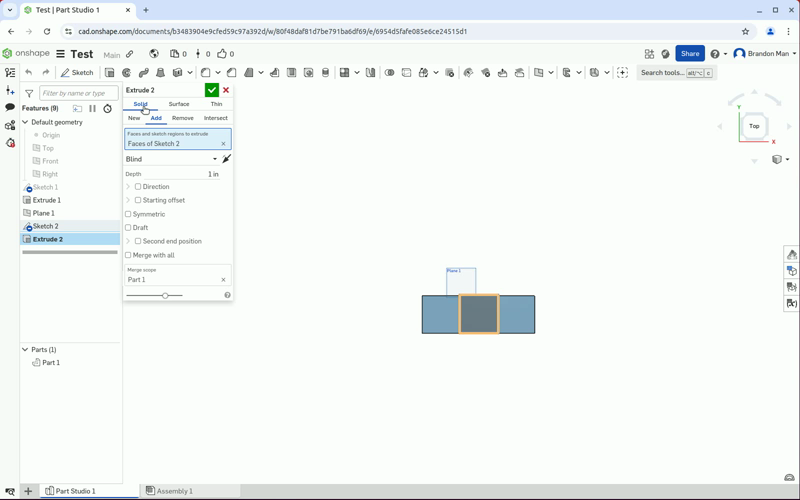
click(143, 106)
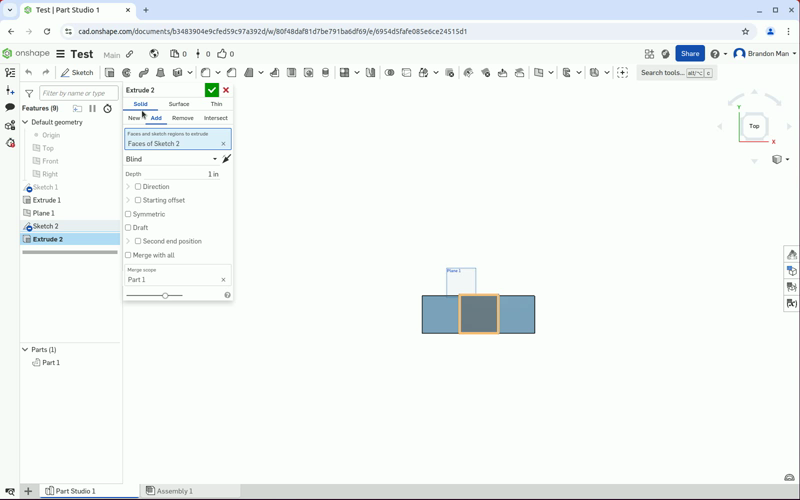
mouse_move(137, 120)
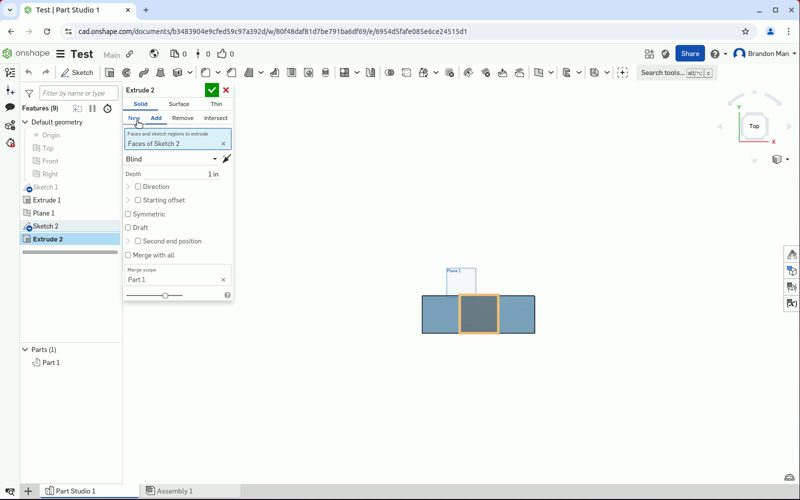
click(137, 120)
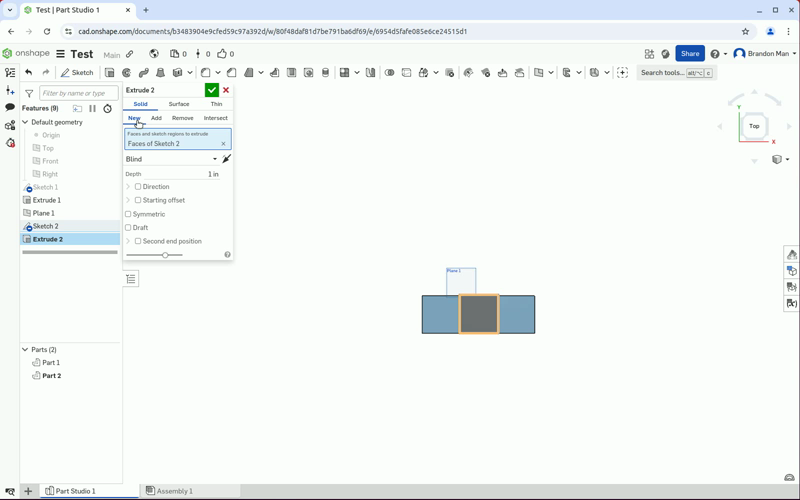
key(tab, 4)
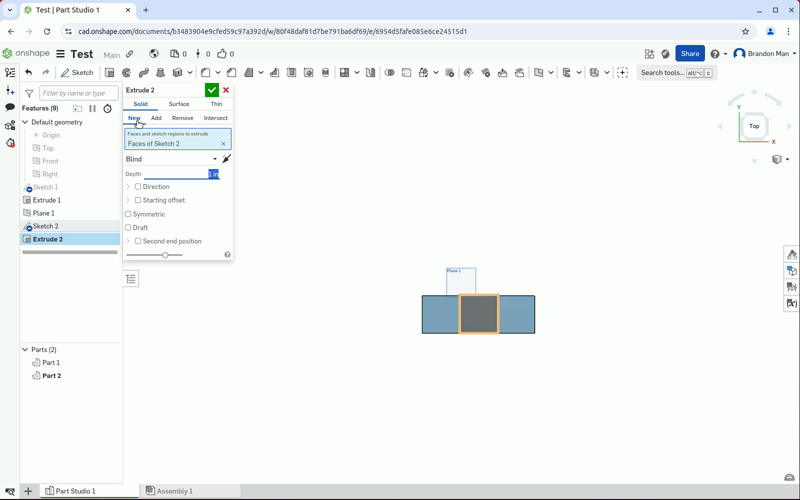
text(7.703)
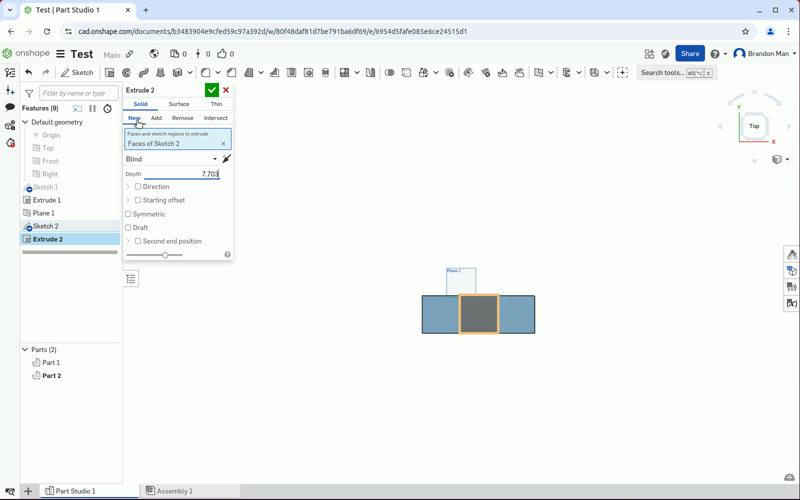
key(enter)
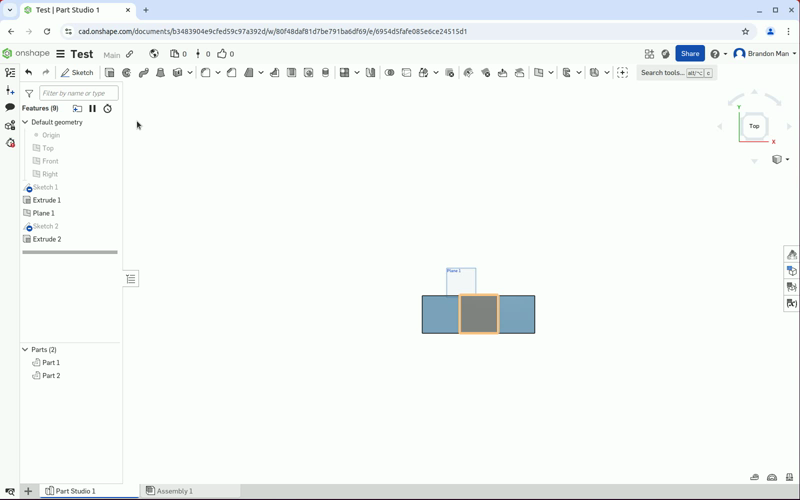
key(shift+h)
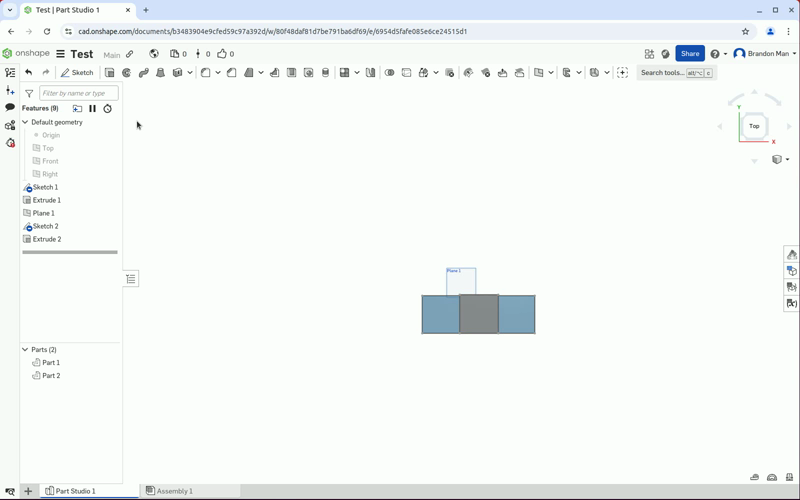
key(shift+h)
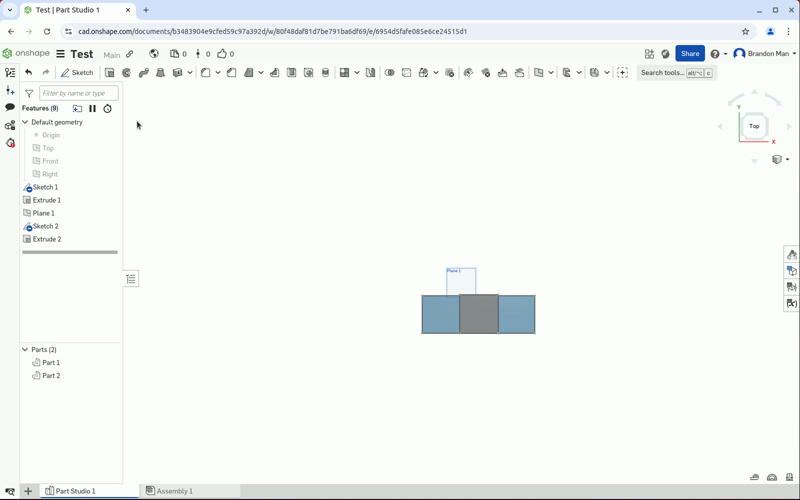
key(shift+7)
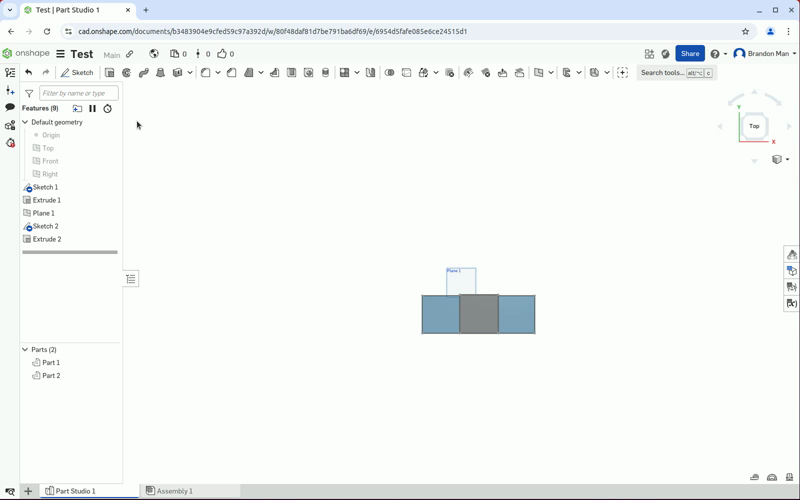
key(up, 3)
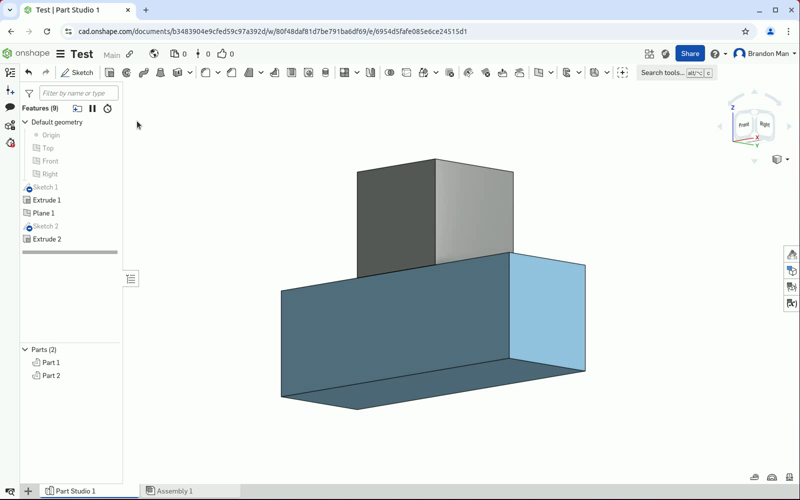
key(left, 3)
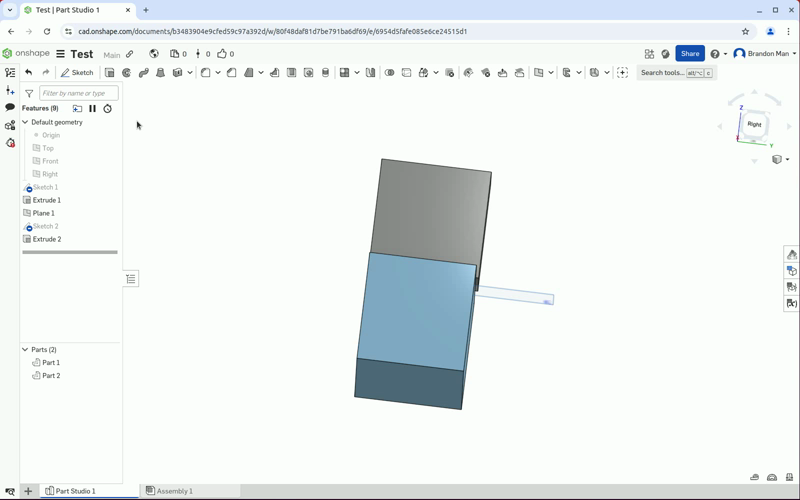
key(right, 3)
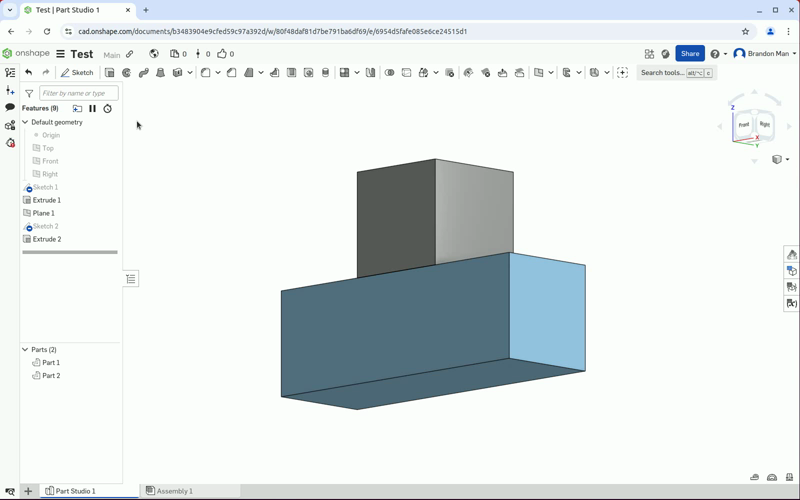
key(down, 3)
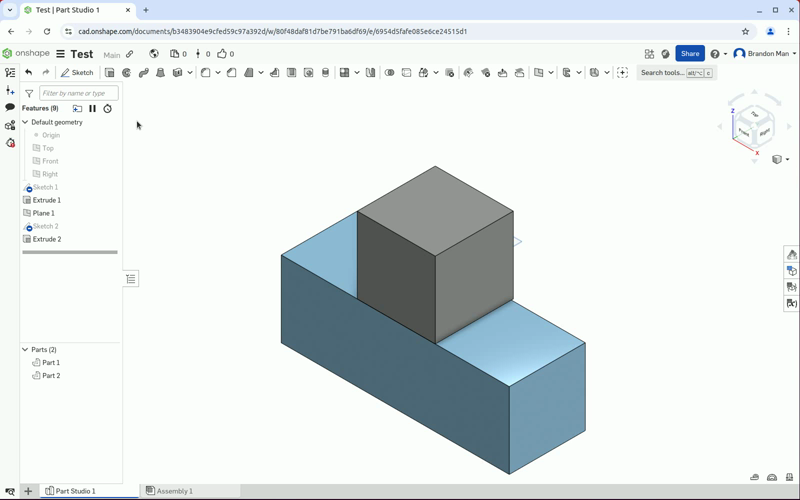
mouse_move(73, 189)
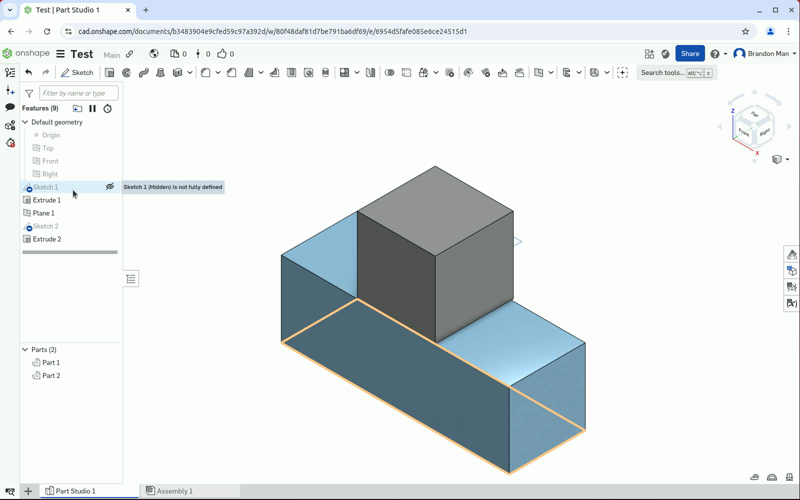
click(73, 189)